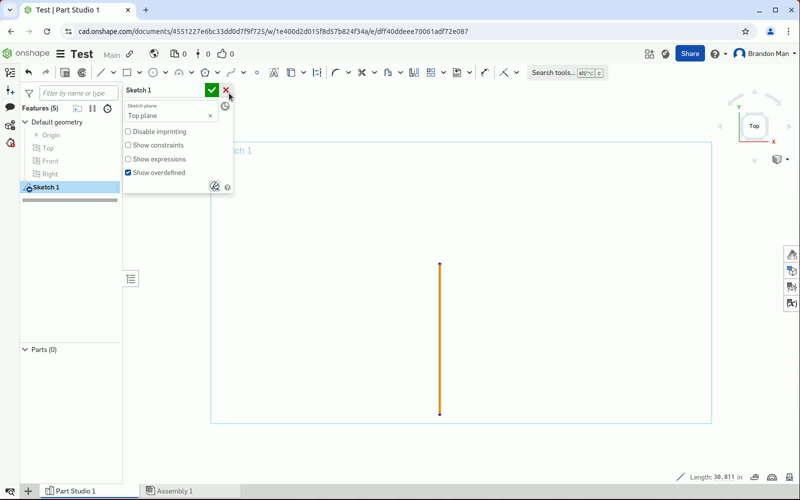
key(shift+h)
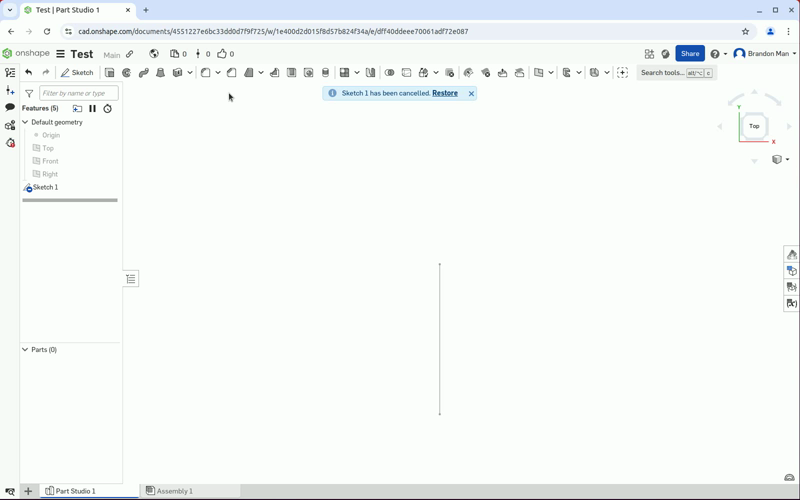
mouse_move(73, 352)
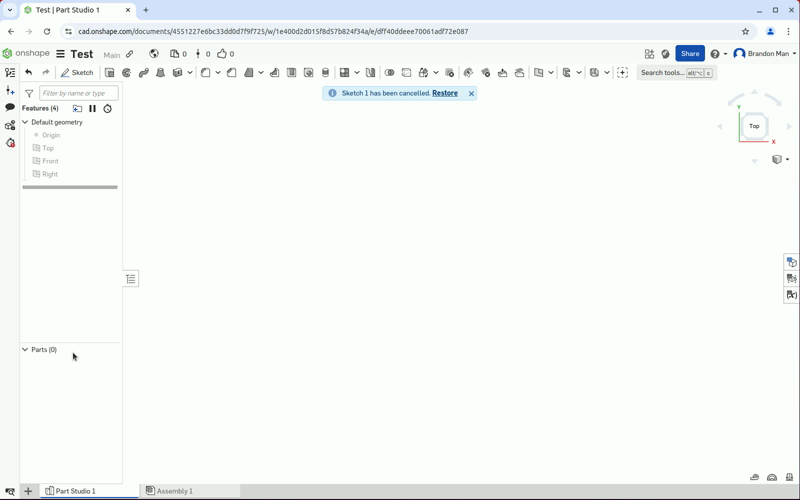
key(y)
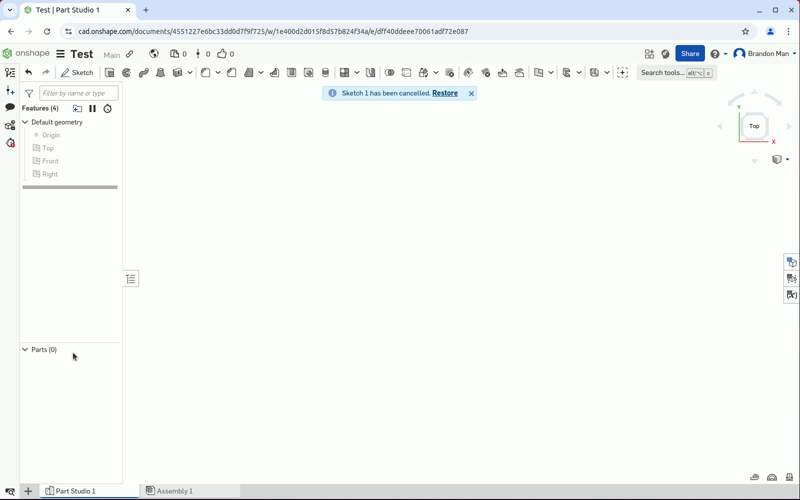
key(shift+p)
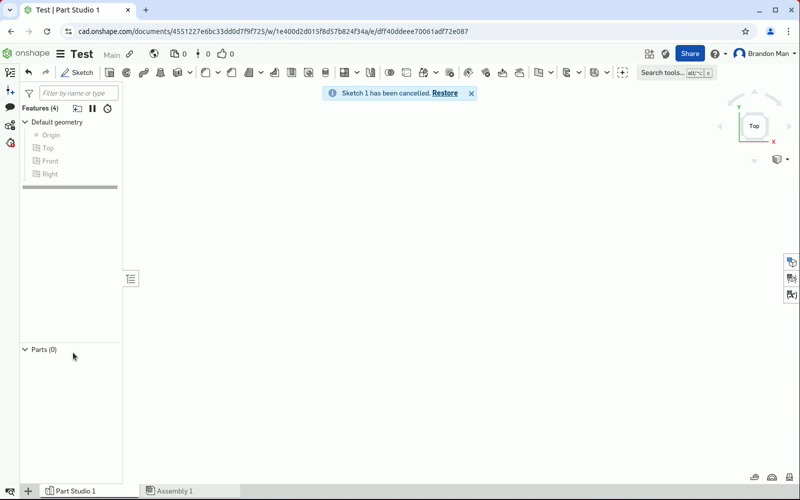
key(space)
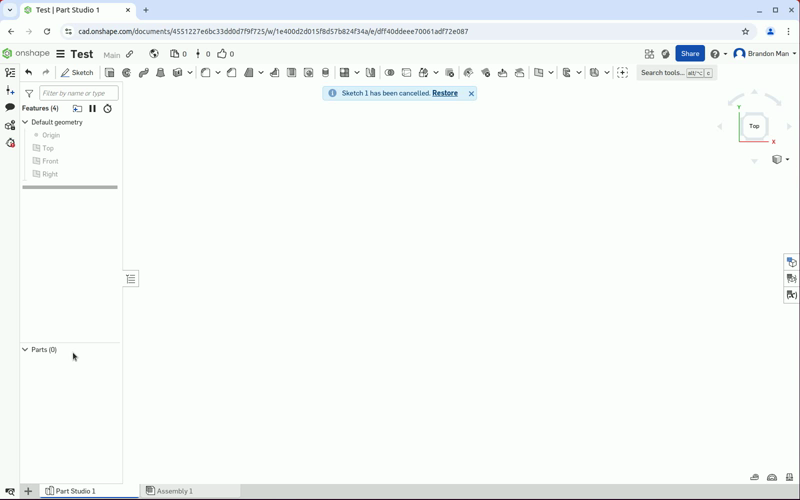
key_down(shift)
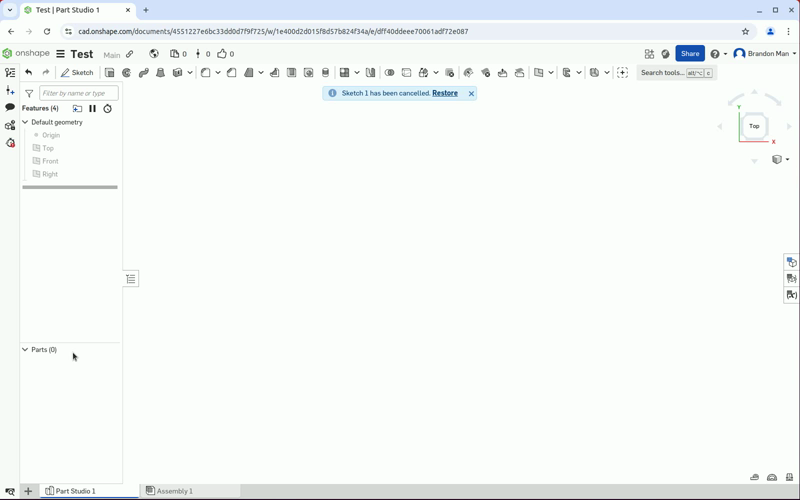
key(up)
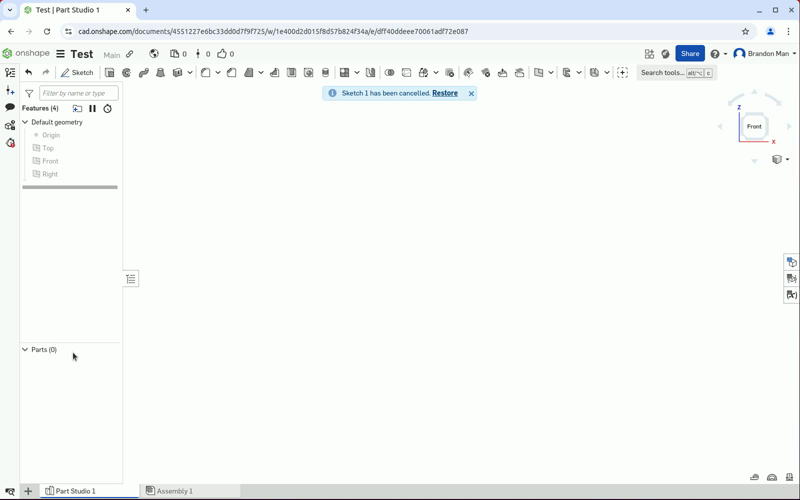
key_up(shift)
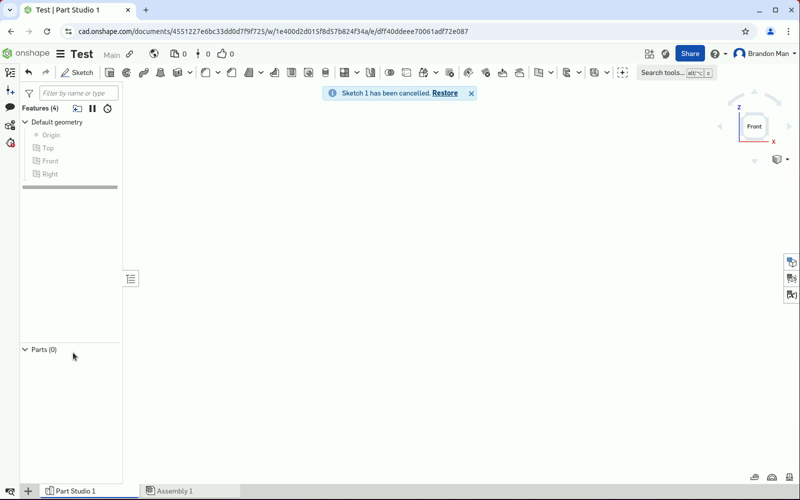
mouse_move(73, 352)
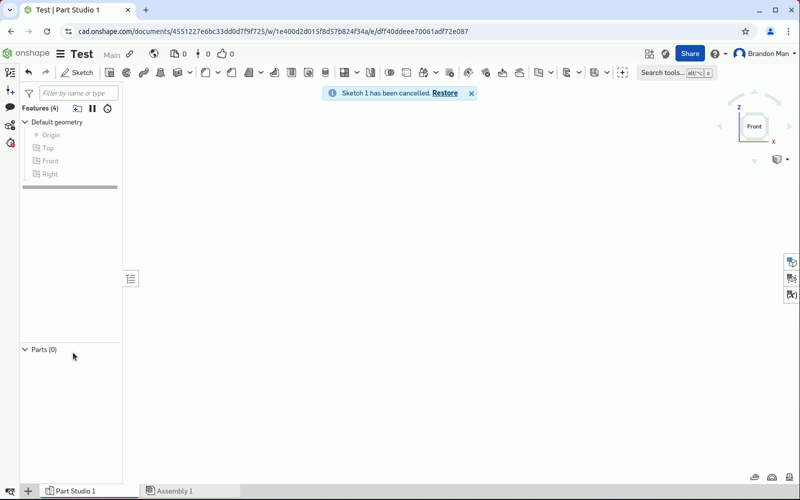
key(shift+y)
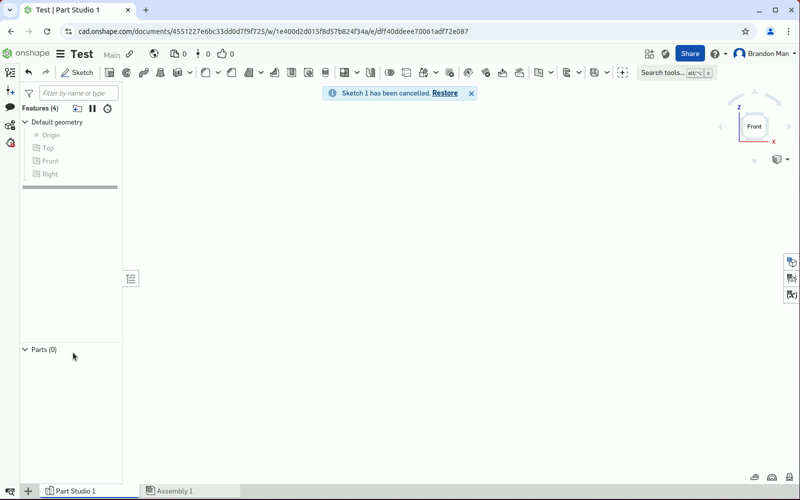
key(shift+s)
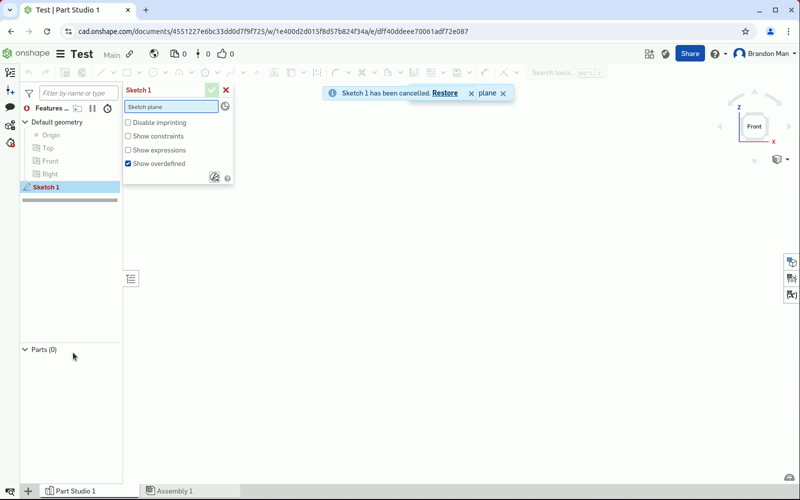
mouse_move(73, 163)
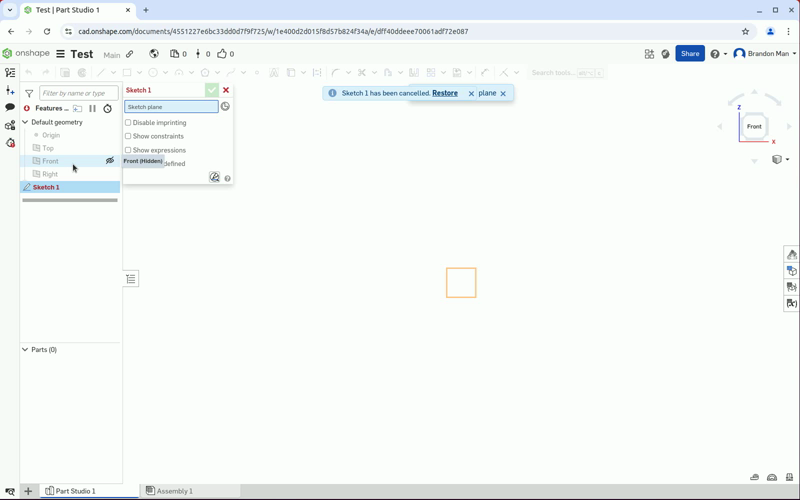
click(73, 163)
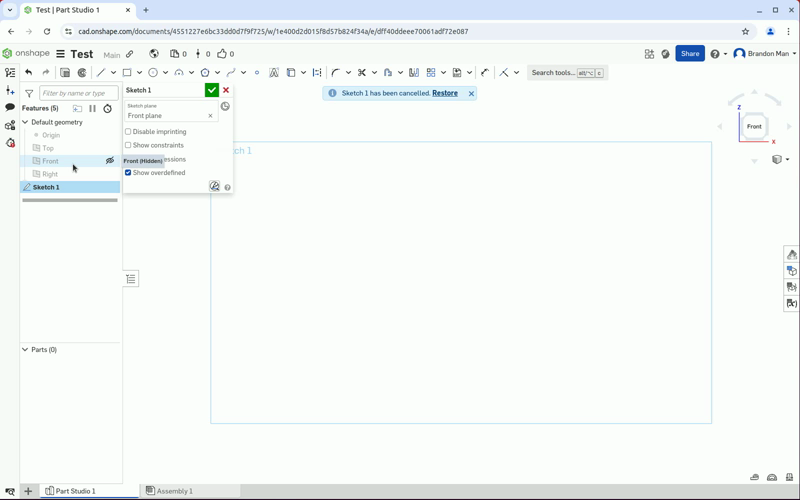
mouse_move(73, 352)
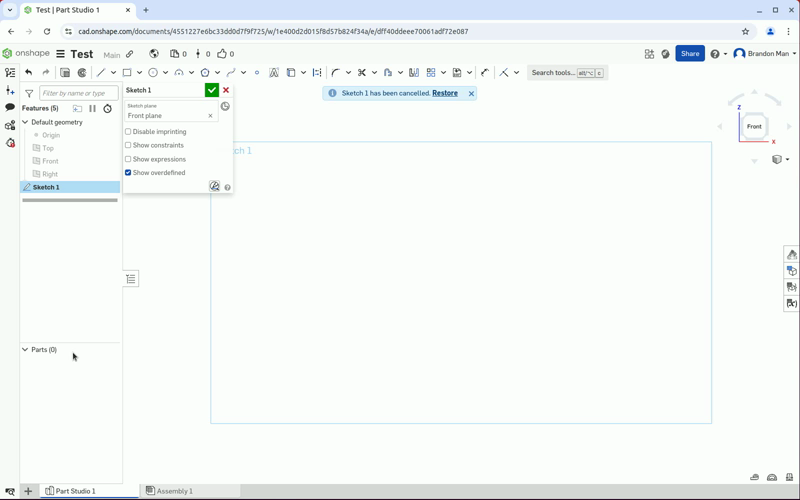
key(y)
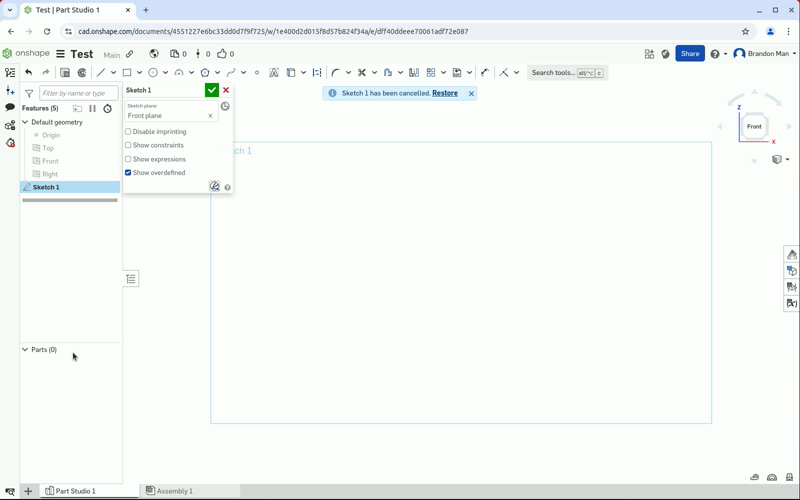
key(l)
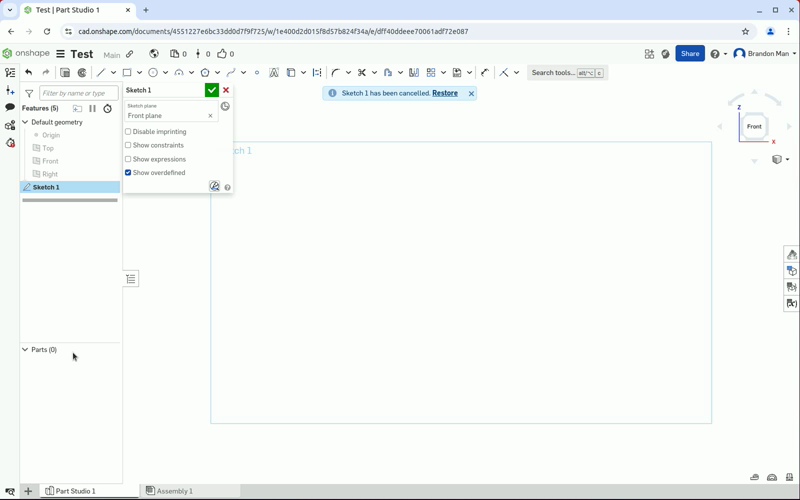
key_down(shift)
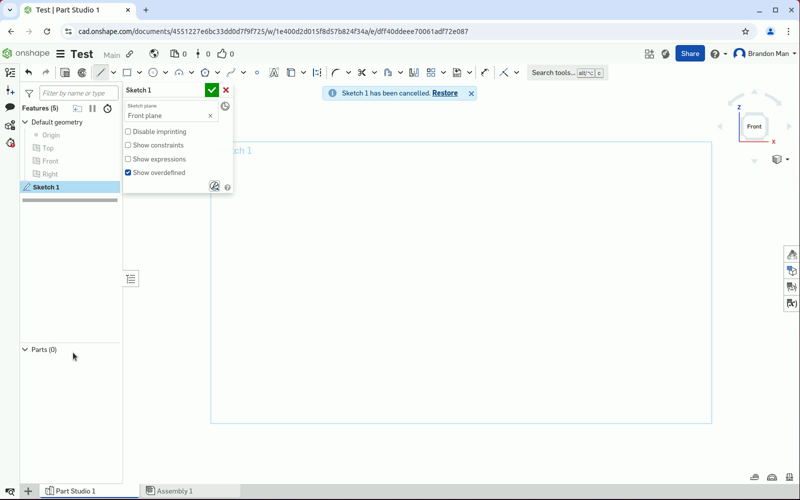
mouse_move(460, 282)
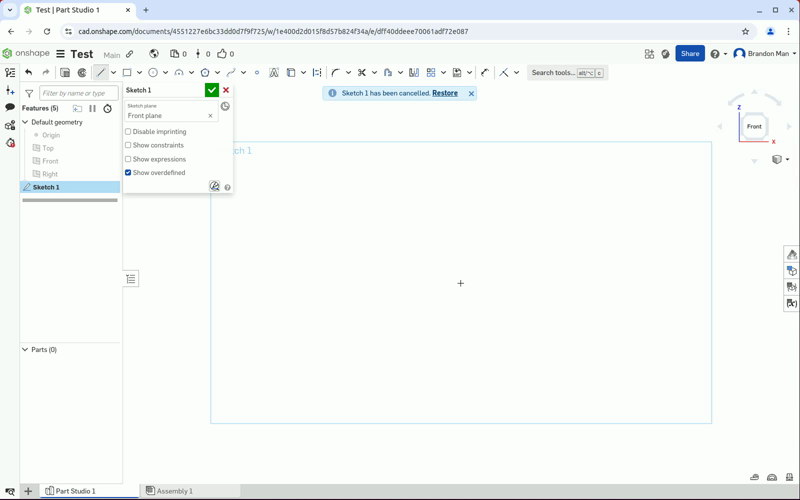
click(460, 282)
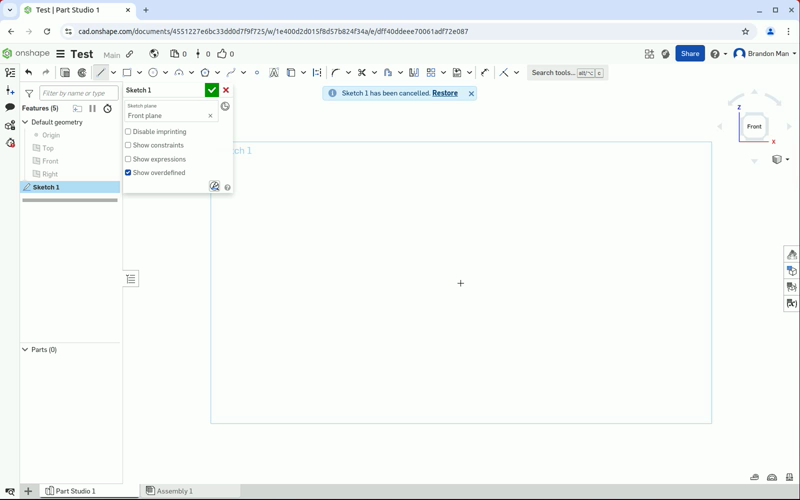
key_up(shift)
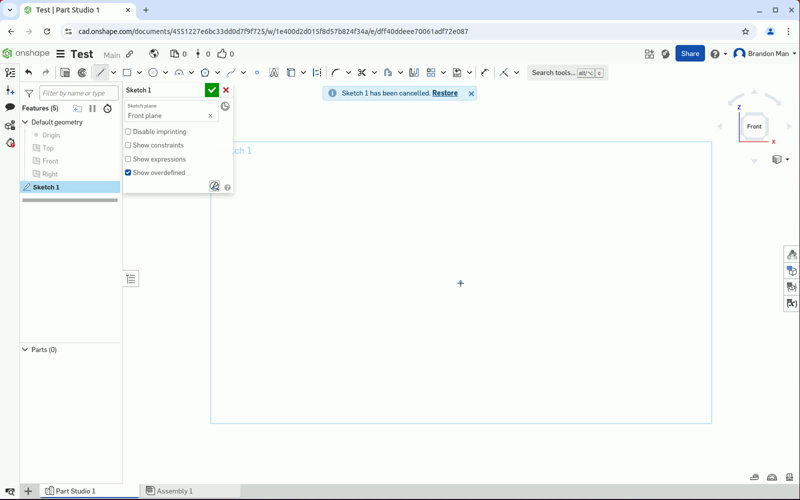
key_down(shift)
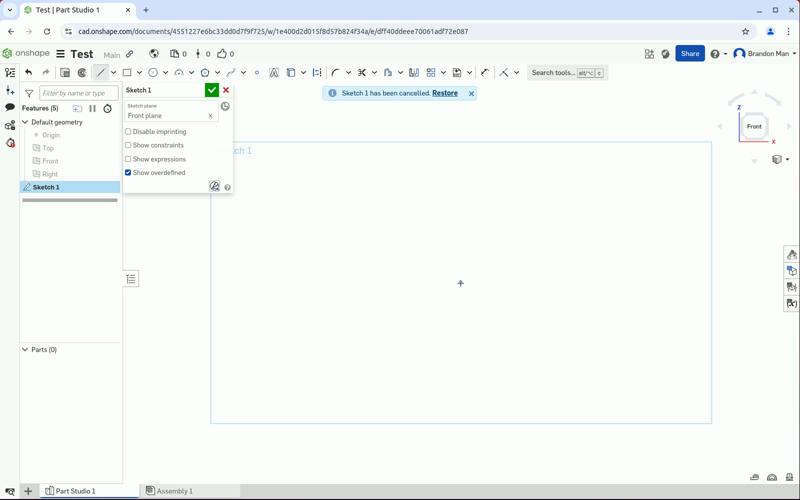
mouse_move(573, 282)
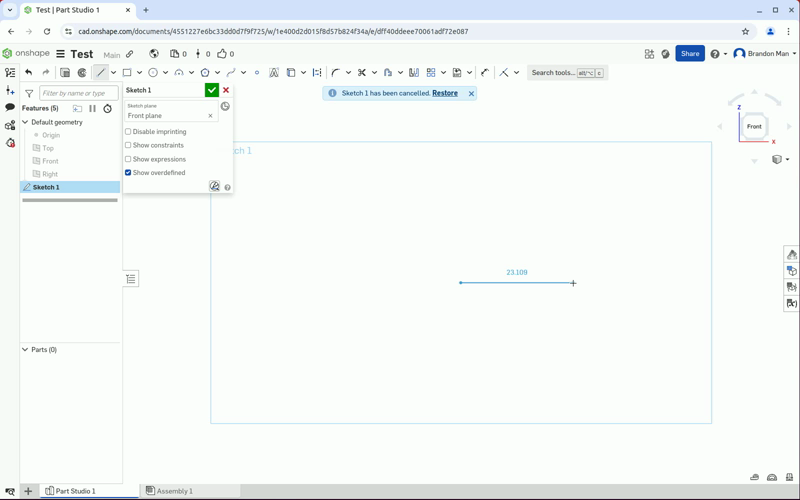
click(573, 282)
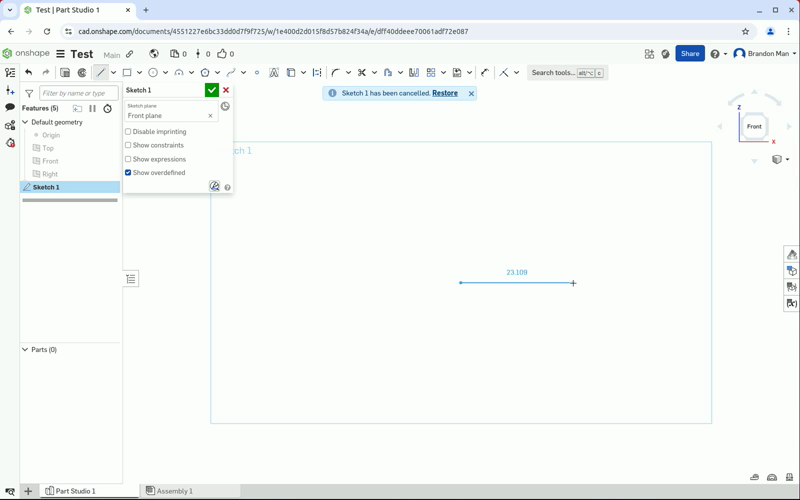
key_up(shift)
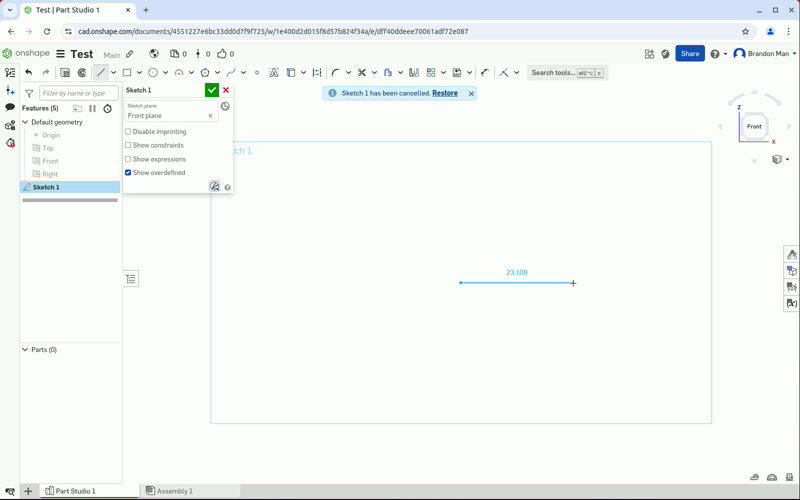
key_down(shift)
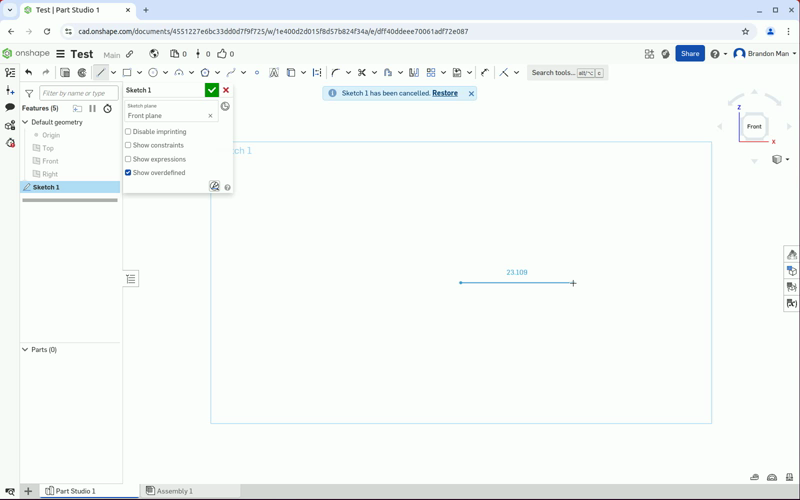
mouse_move(573, 208)
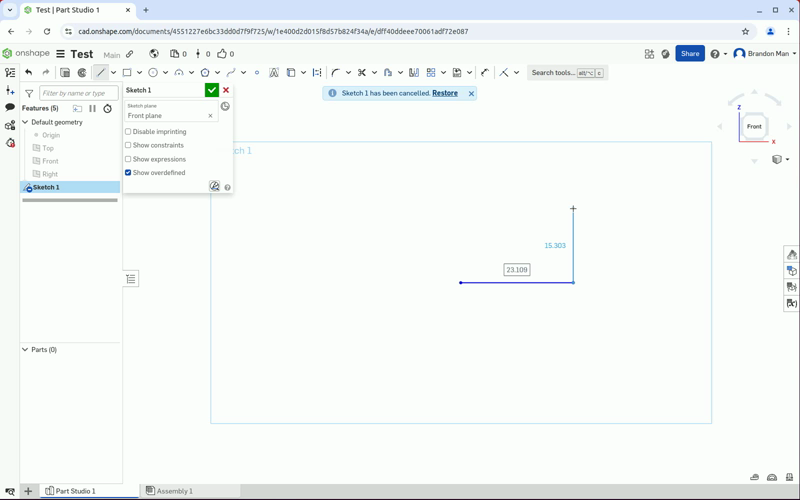
click(573, 208)
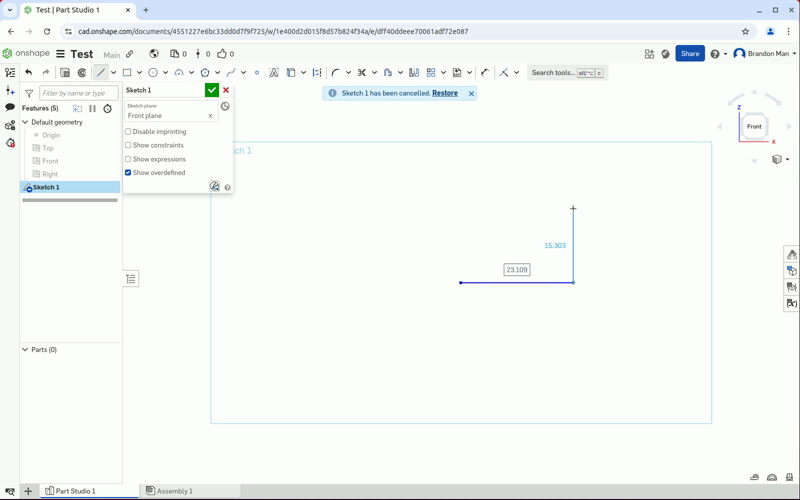
key_up(shift)
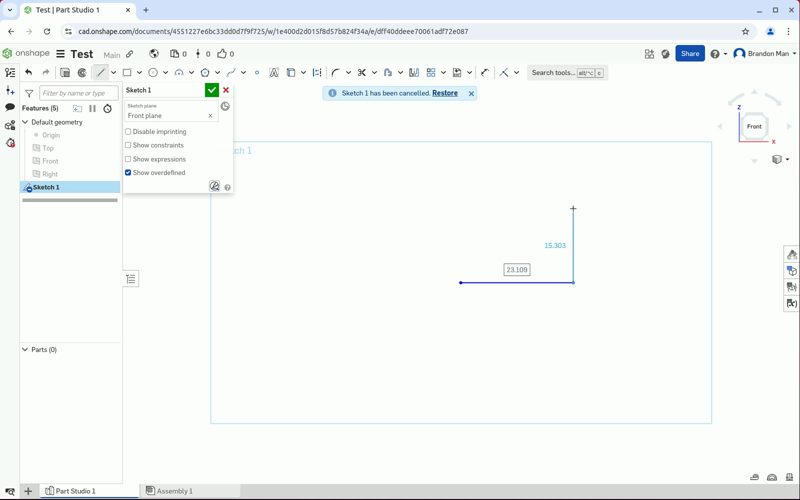
key_down(shift)
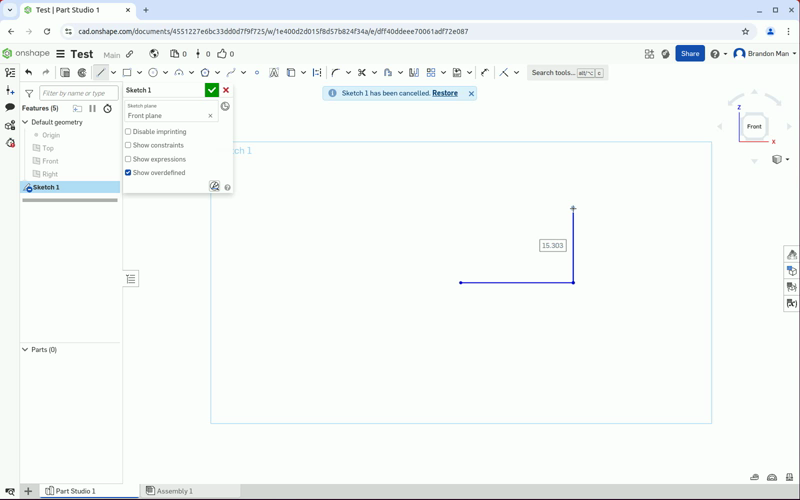
mouse_move(460, 208)
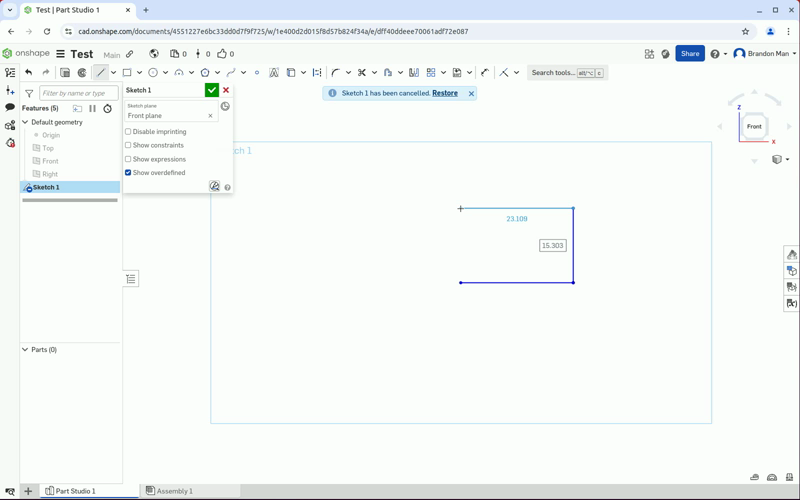
click(460, 208)
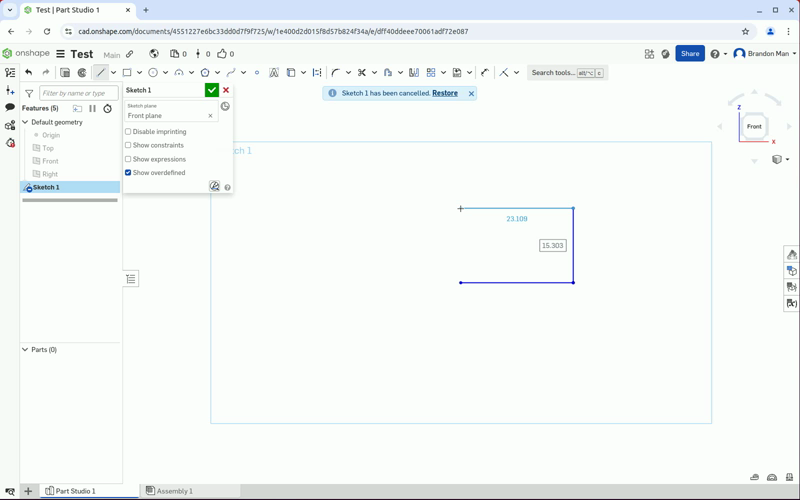
key_up(shift)
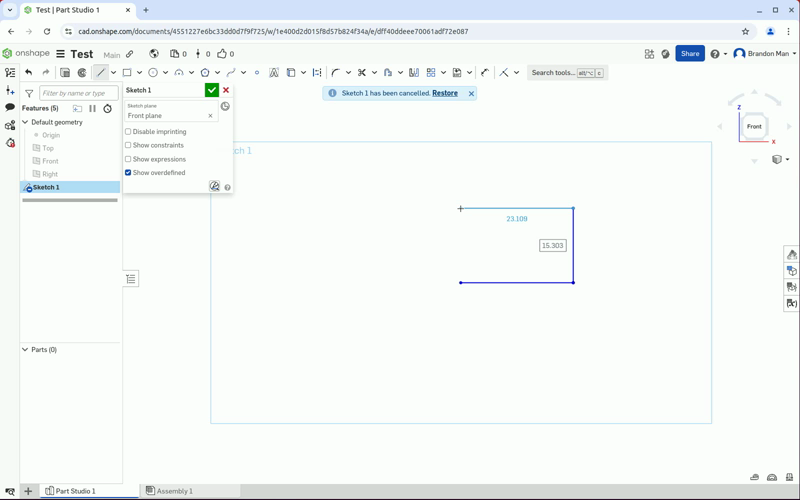
key_down(shift)
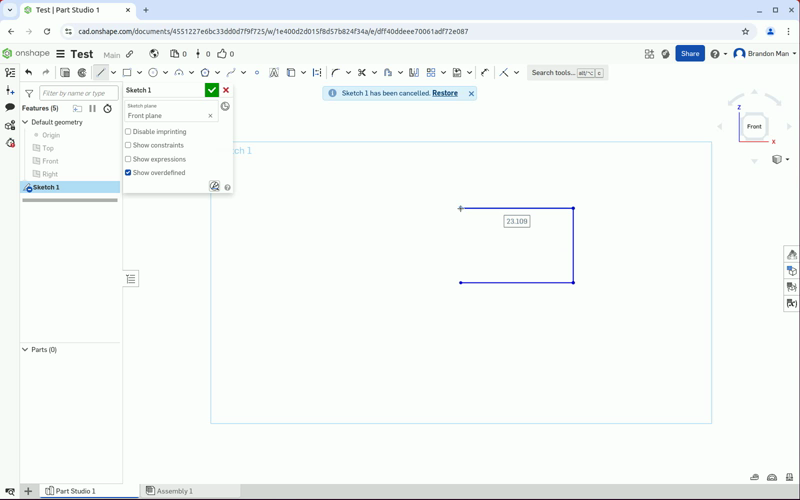
mouse_move(460, 282)
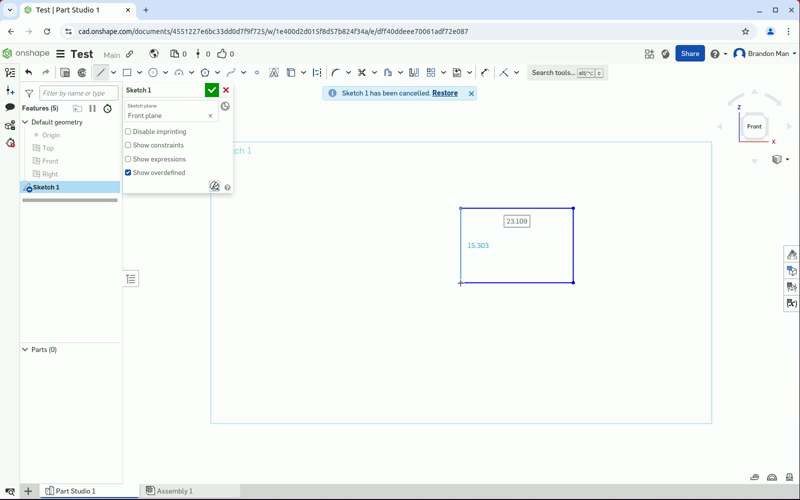
key_up(shift)
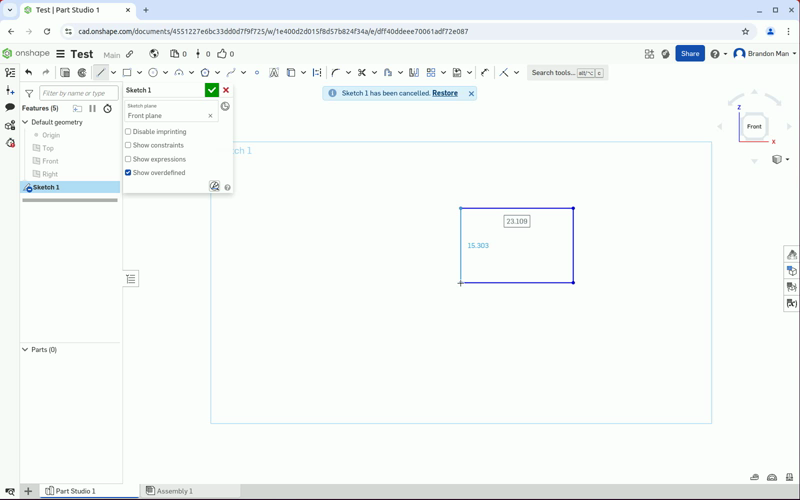
click(460, 282)
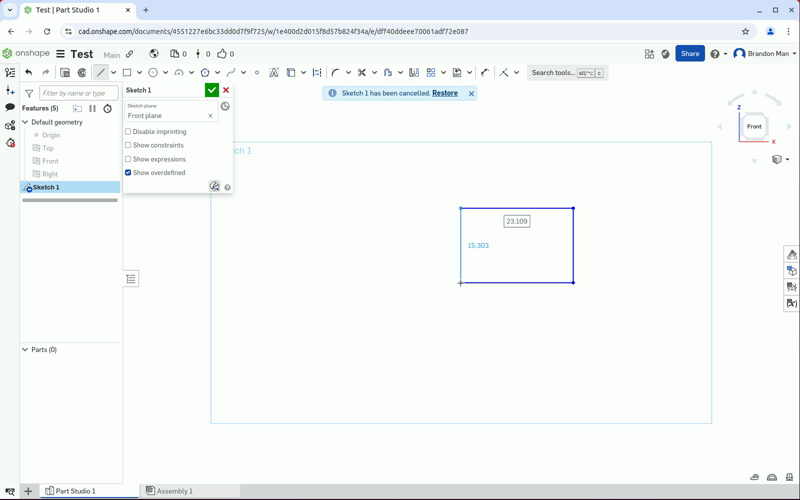
key(esc)
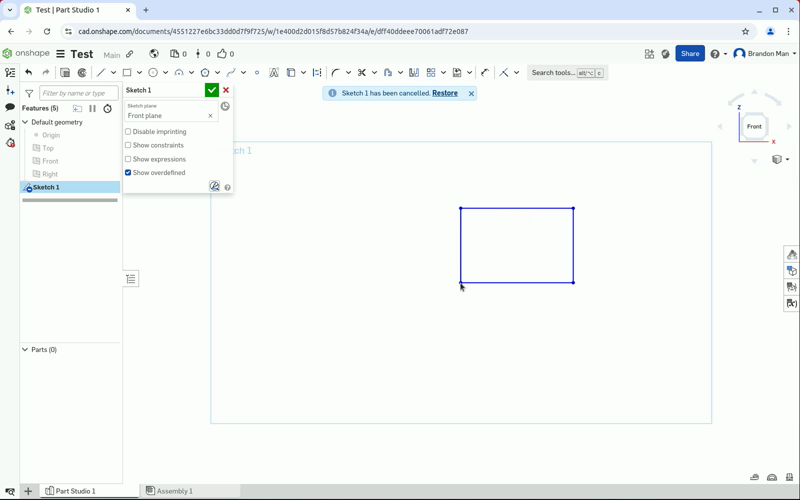
mouse_move(546, 259)
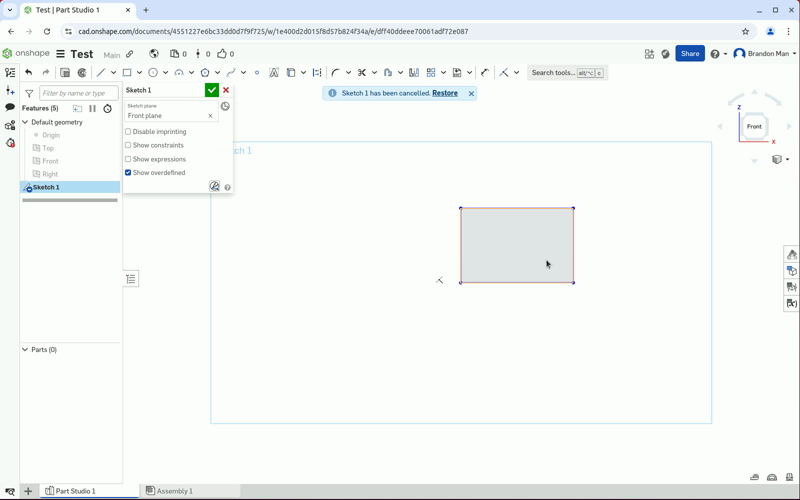
click(546, 259)
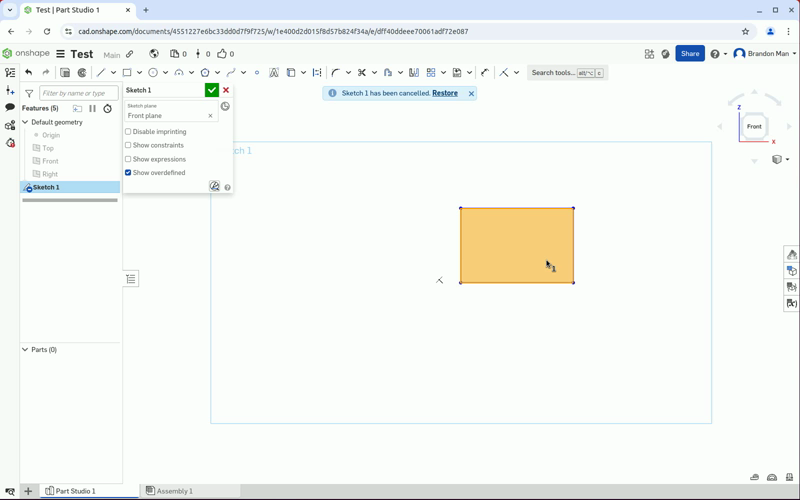
mouse_move(73, 352)
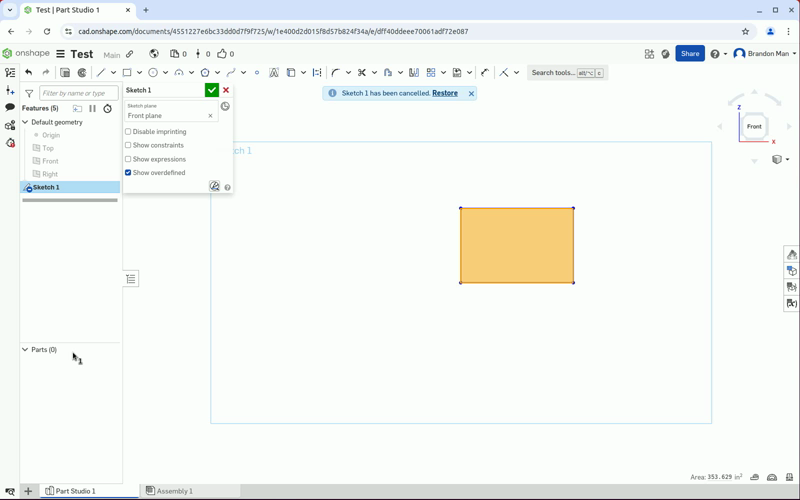
key(shift+y)
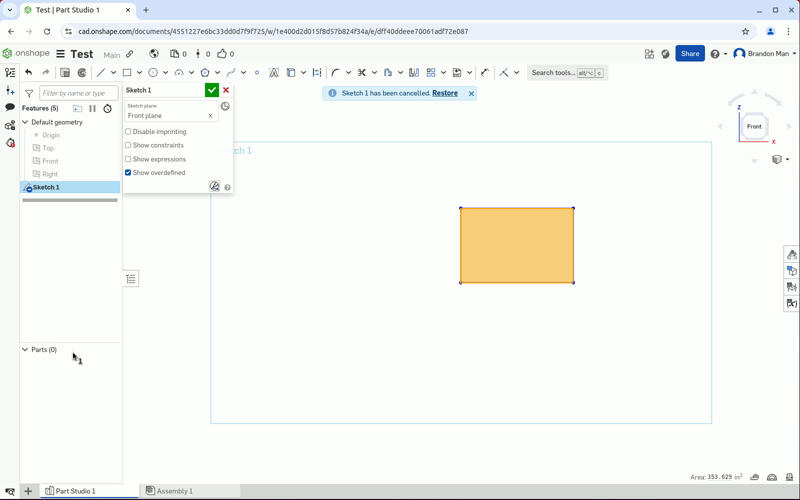
key(shift+e)
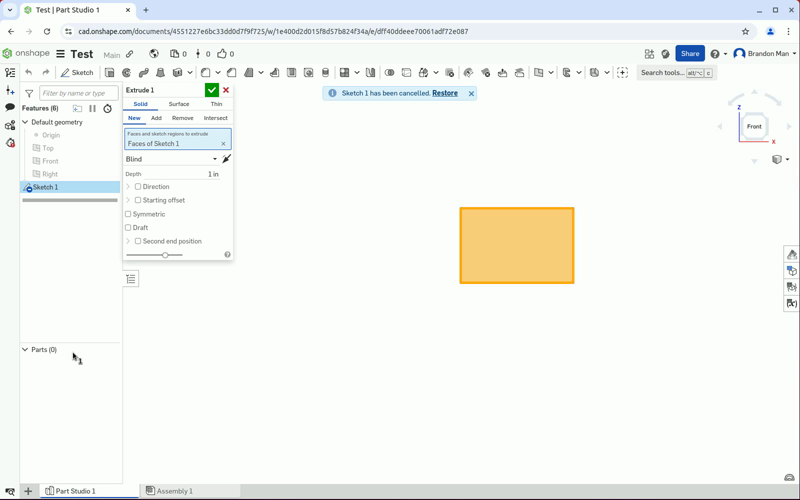
mouse_move(143, 106)
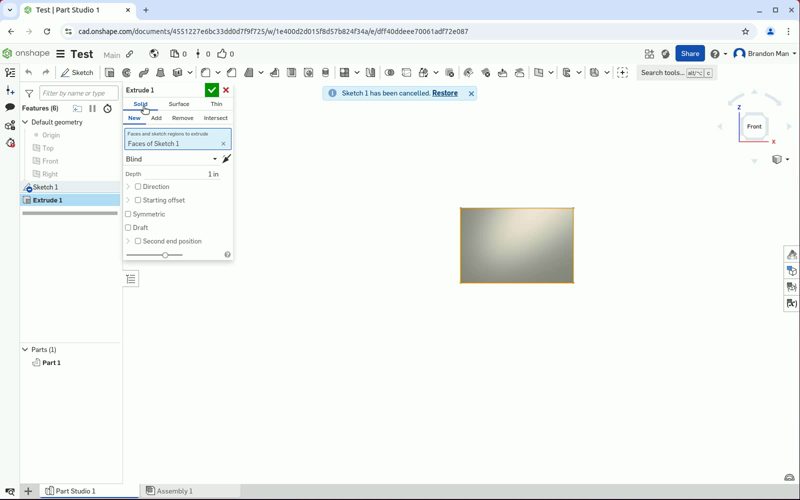
click(143, 106)
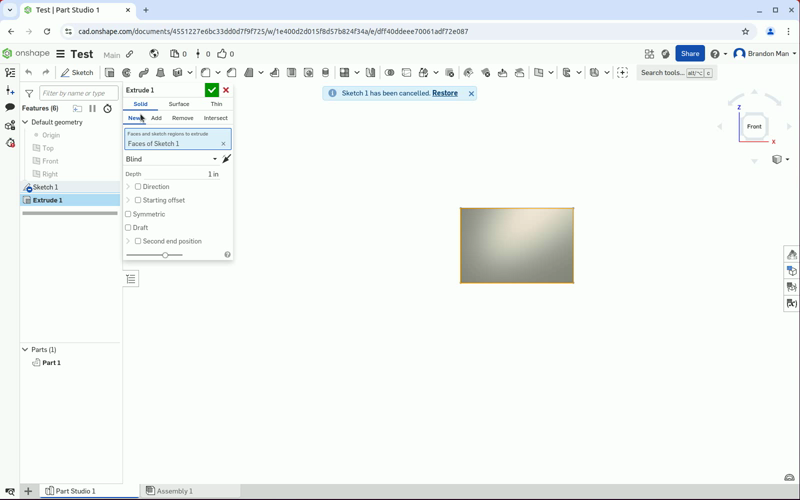
mouse_move(137, 120)
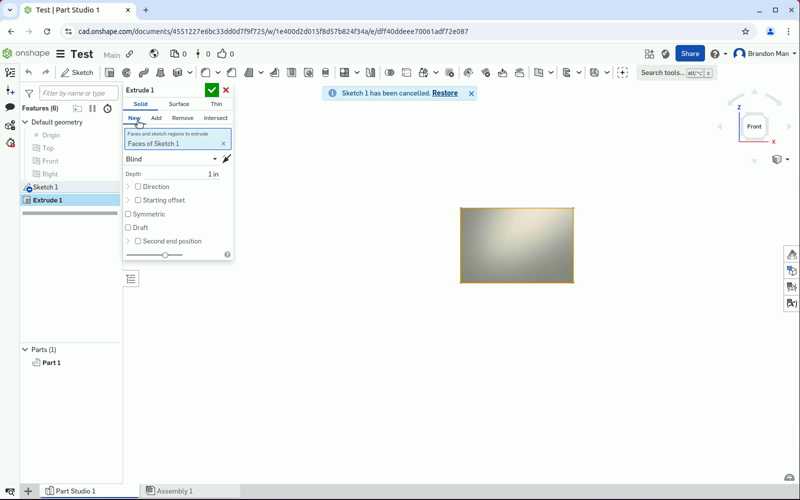
click(137, 120)
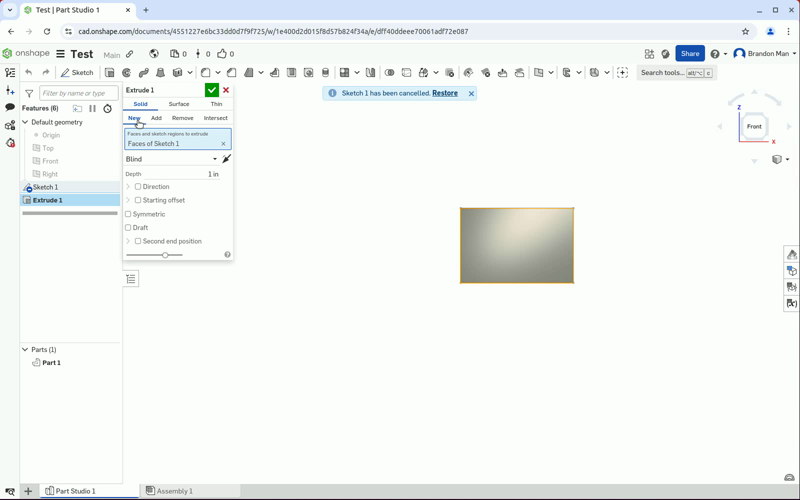
key(tab, 4)
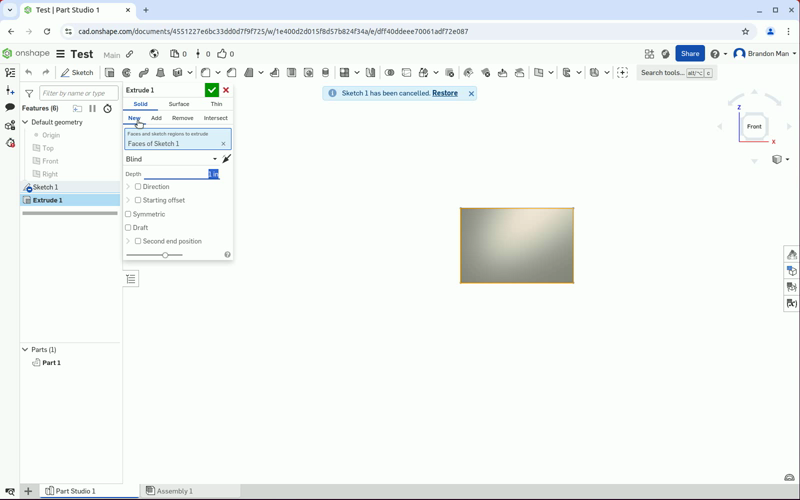
text(15.405)
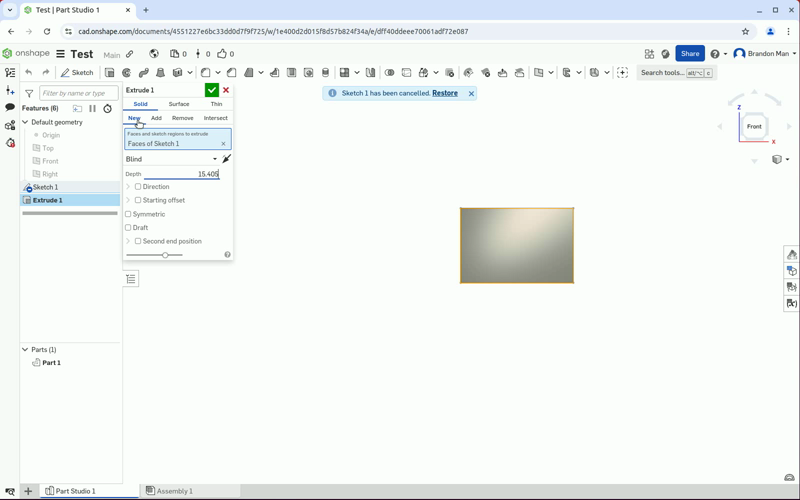
key(enter)
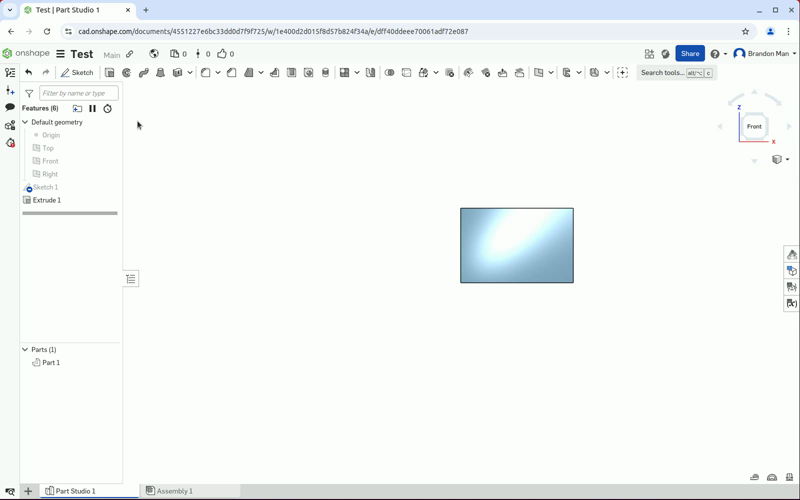
key(shift+h)
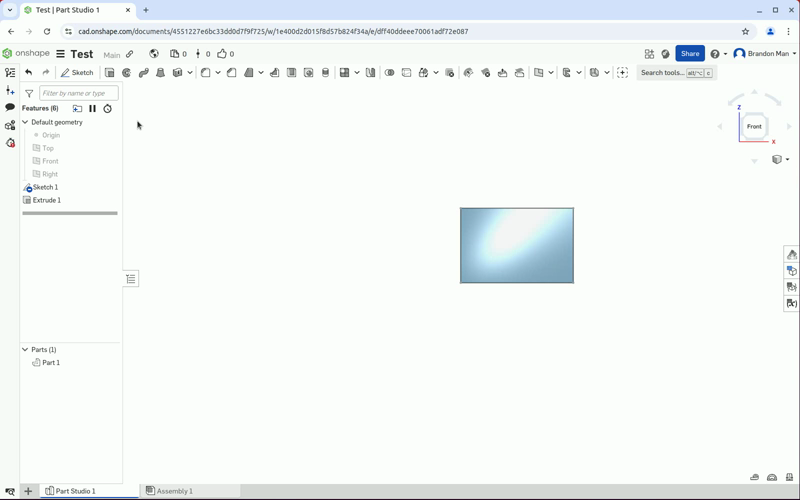
key(shift+h)
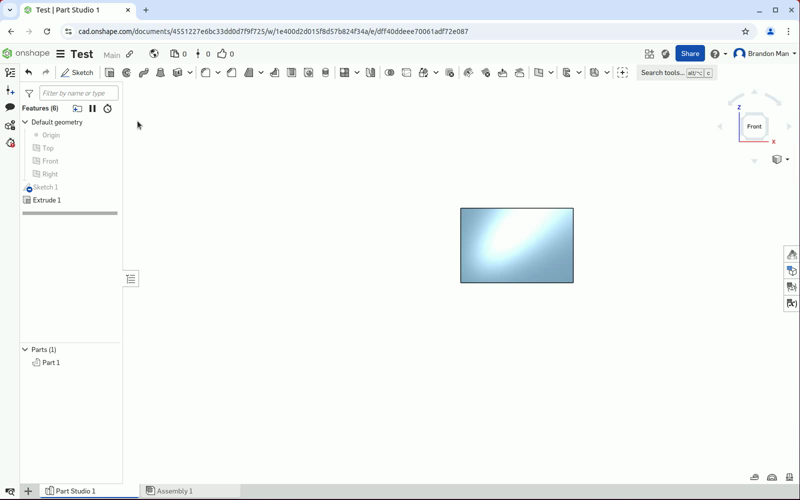
mouse_move(73, 189)
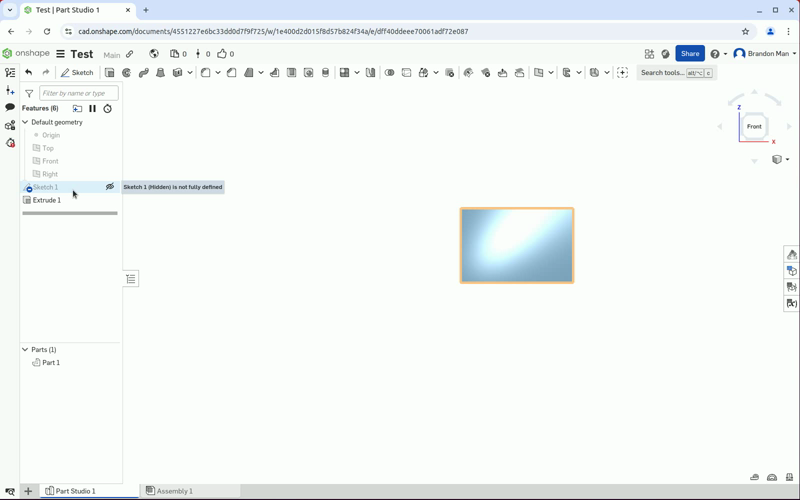
click(73, 189)
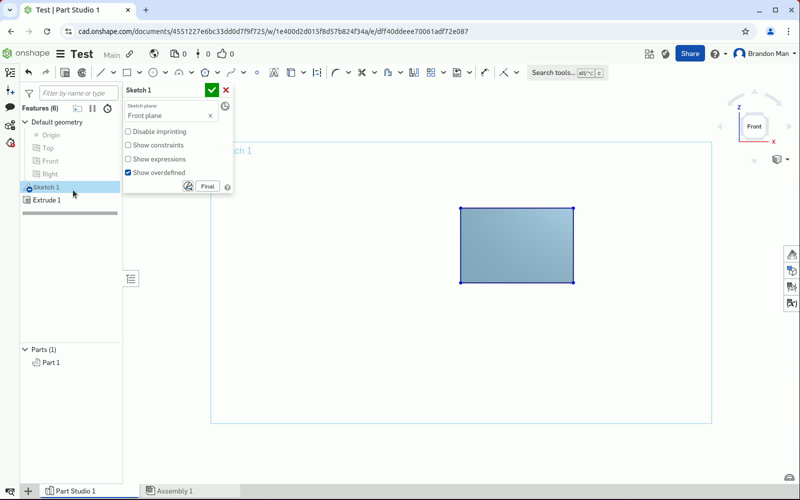
mouse_move(229, 92)
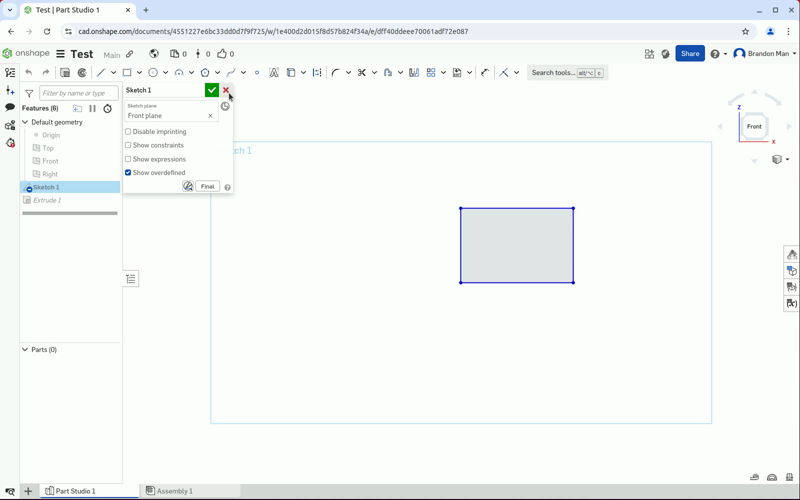
click(229, 92)
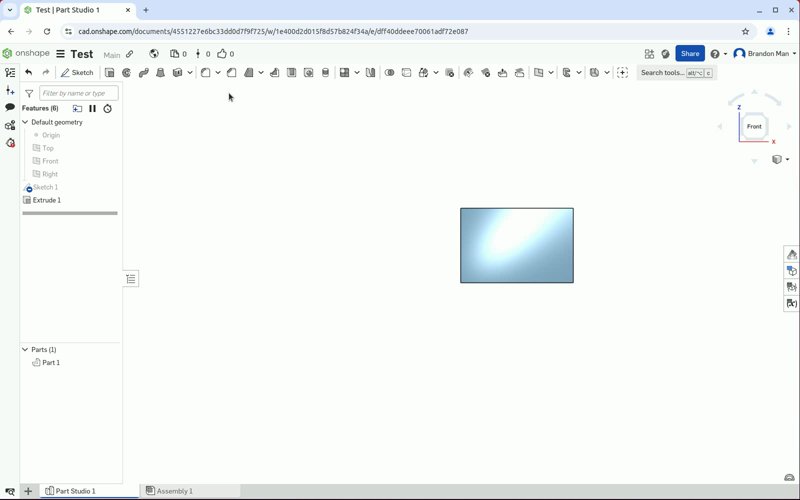
mouse_move(541, 75)
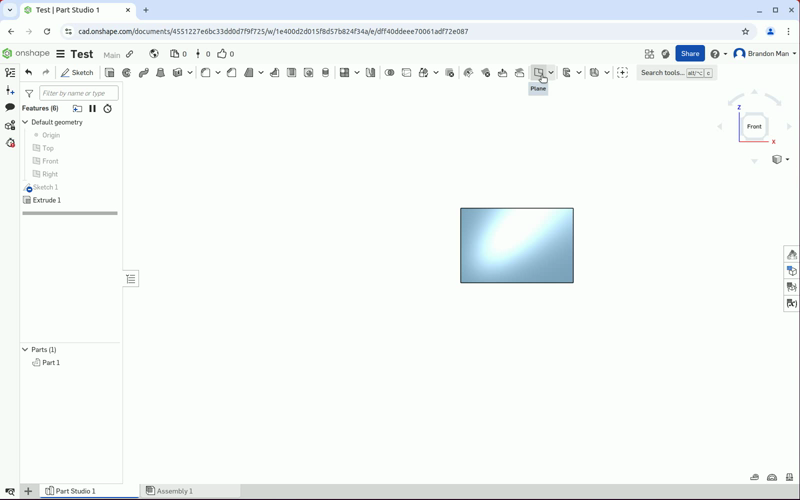
click(541, 75)
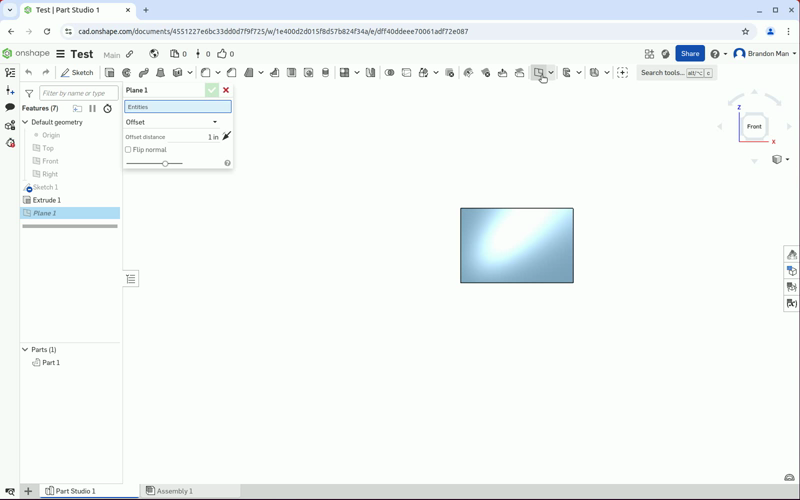
mouse_move(73, 163)
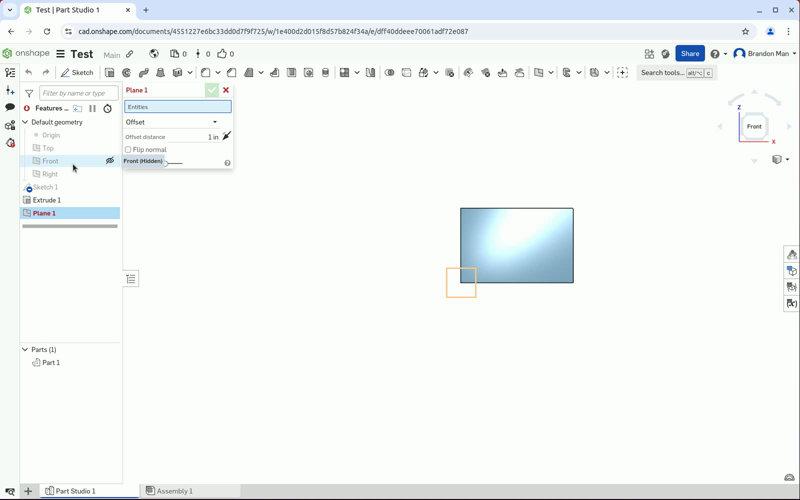
click(73, 163)
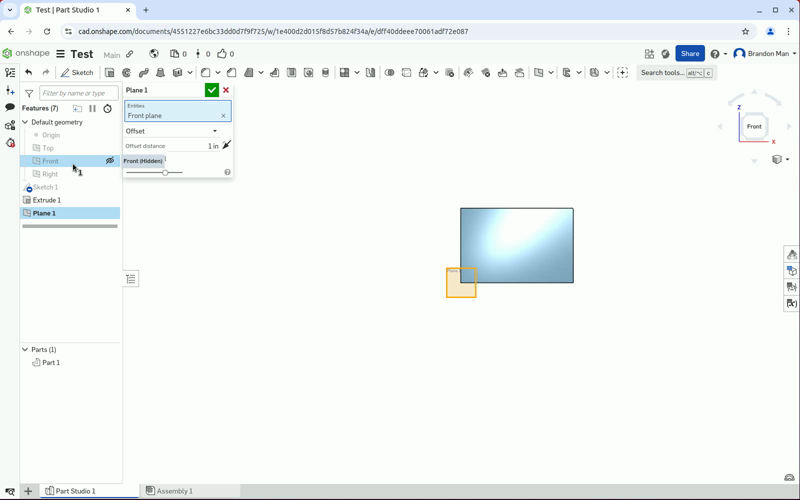
key(tab, 2)
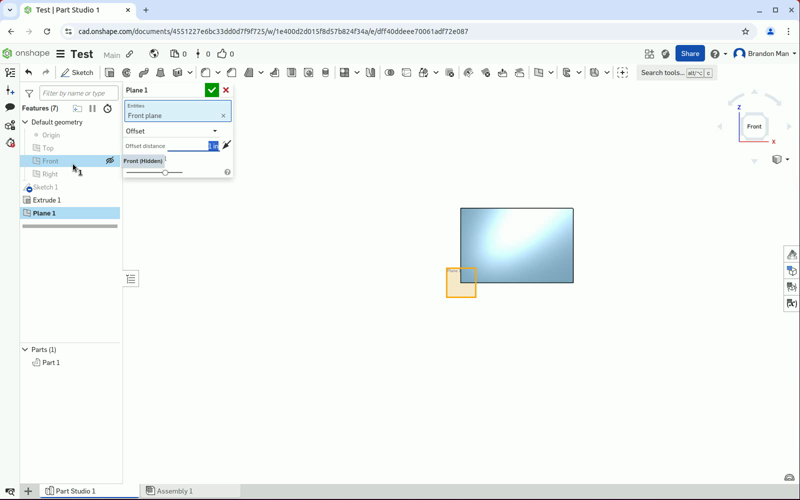
text(15.405)
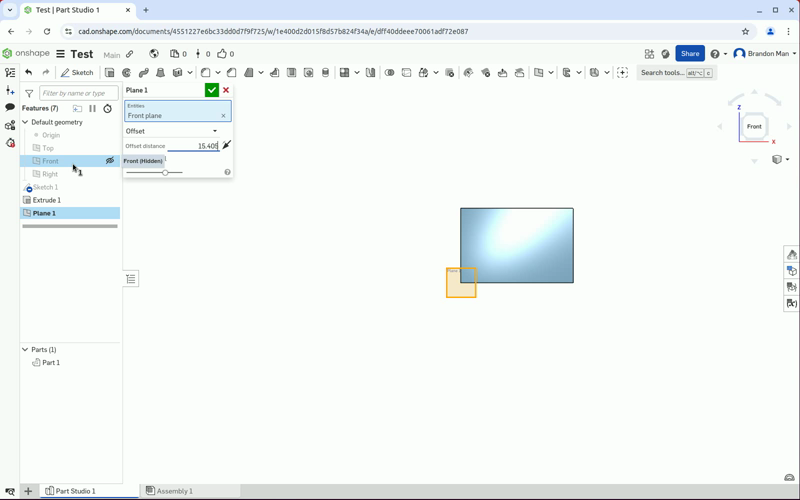
key(enter, 2)
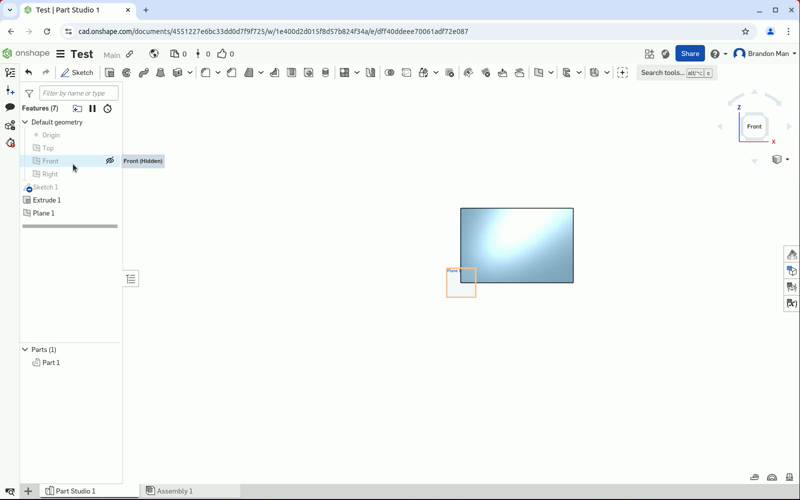
key(shift+s)
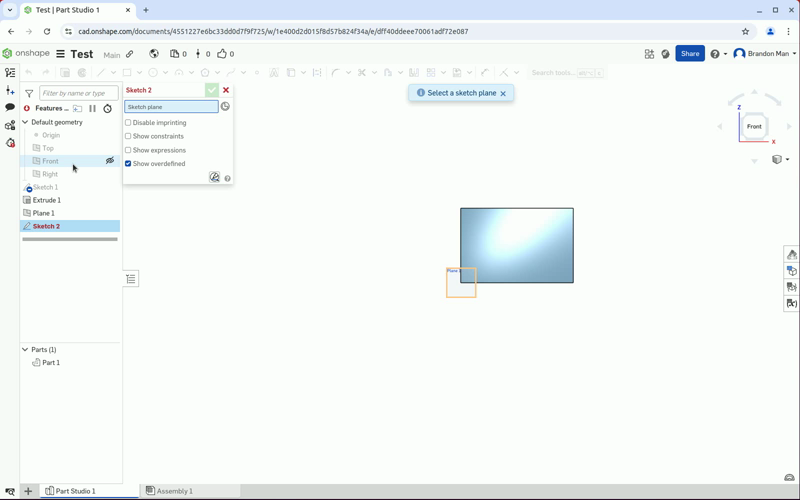
mouse_move(73, 215)
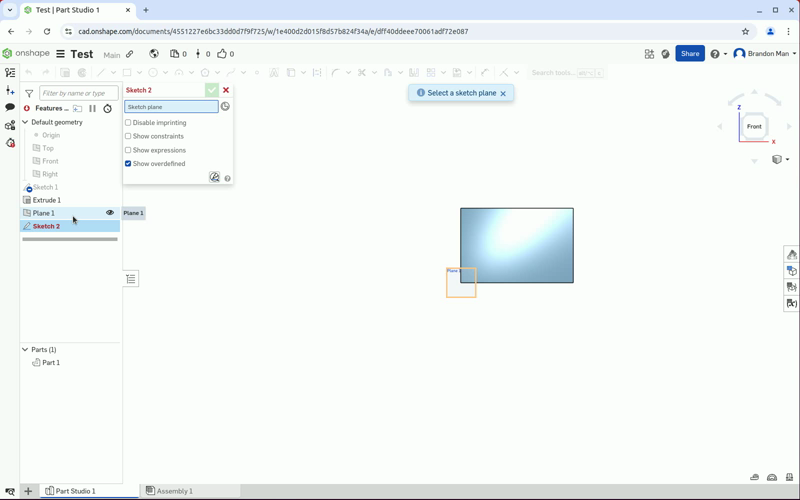
click(73, 215)
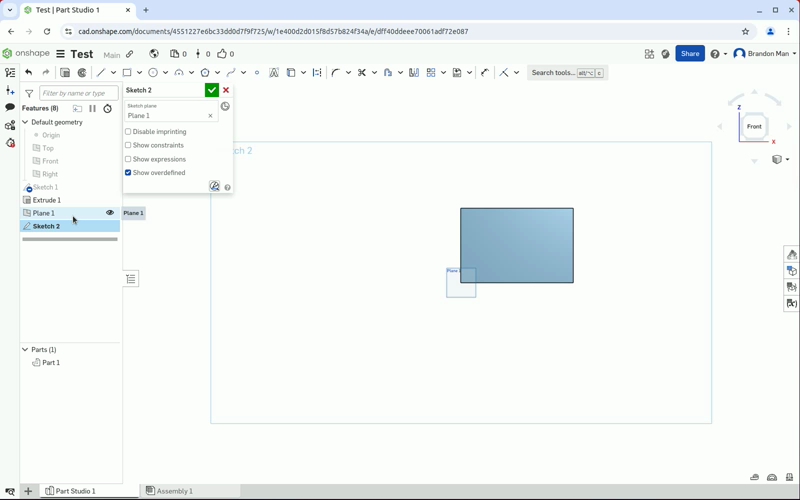
mouse_move(73, 352)
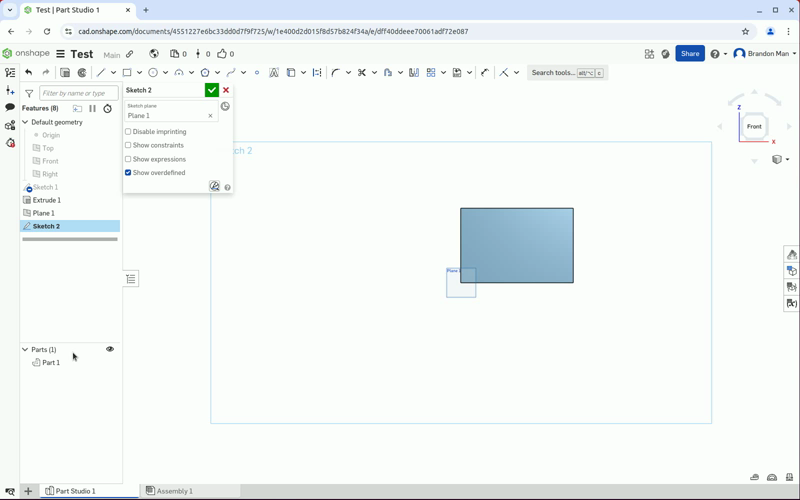
key(y)
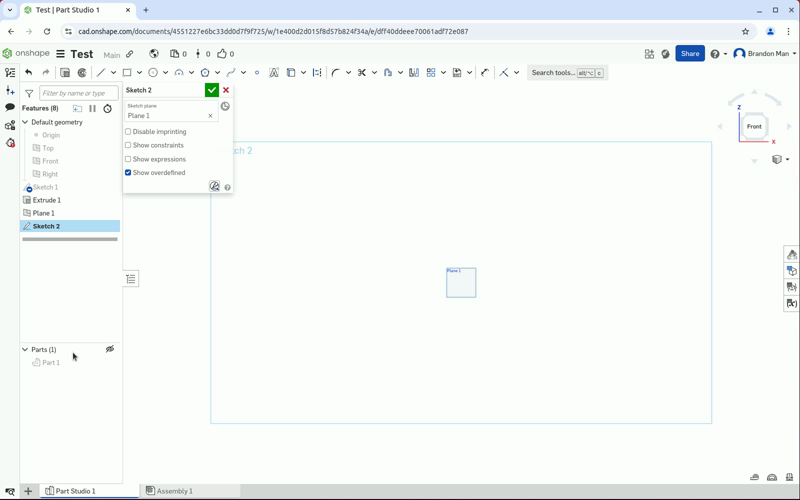
key(l)
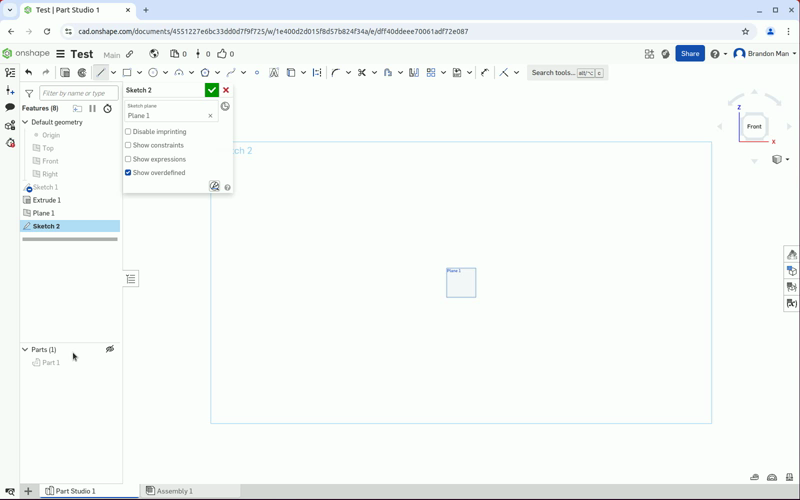
key_down(shift)
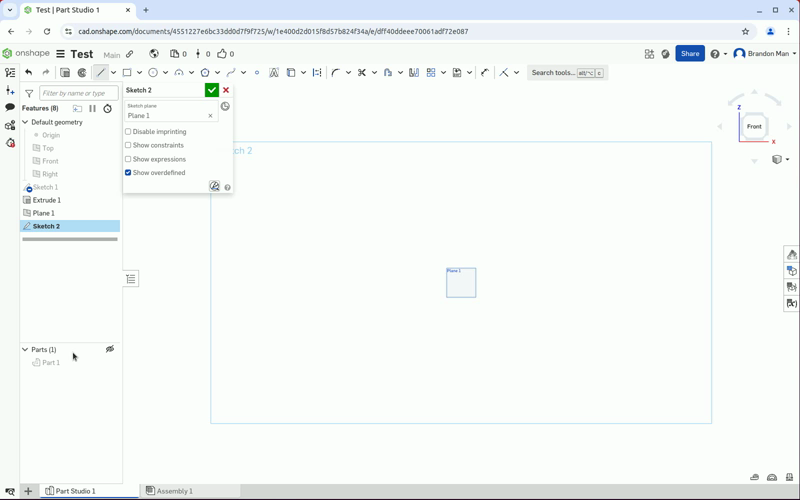
mouse_move(516, 207)
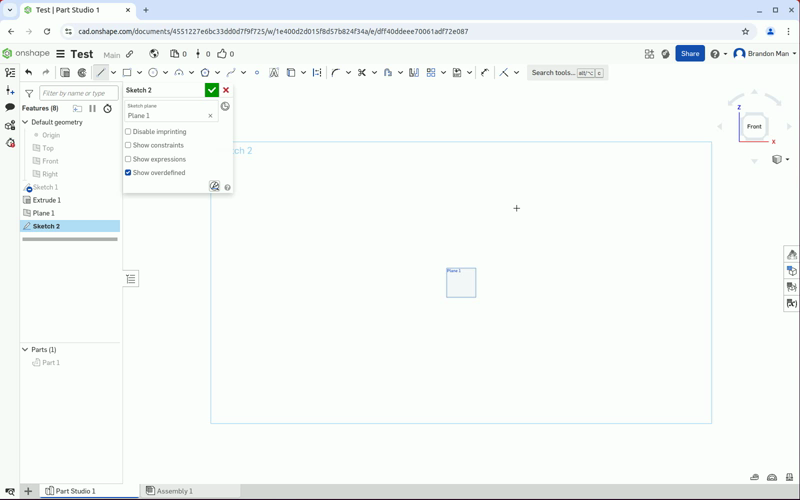
click(516, 207)
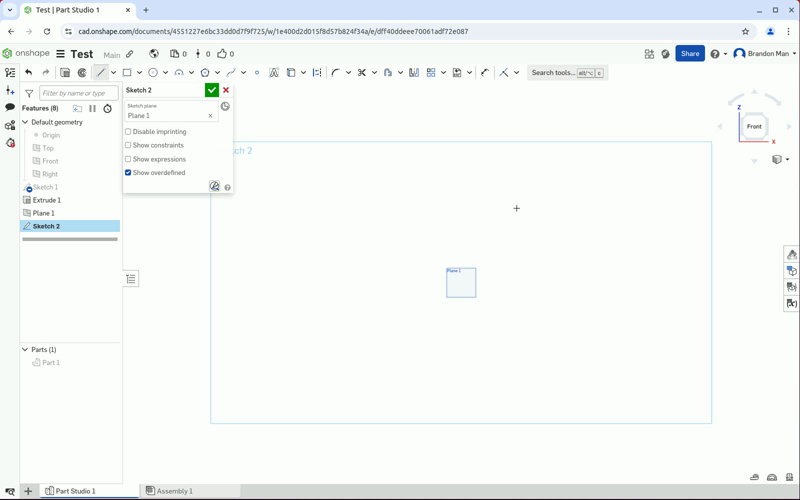
key_up(shift)
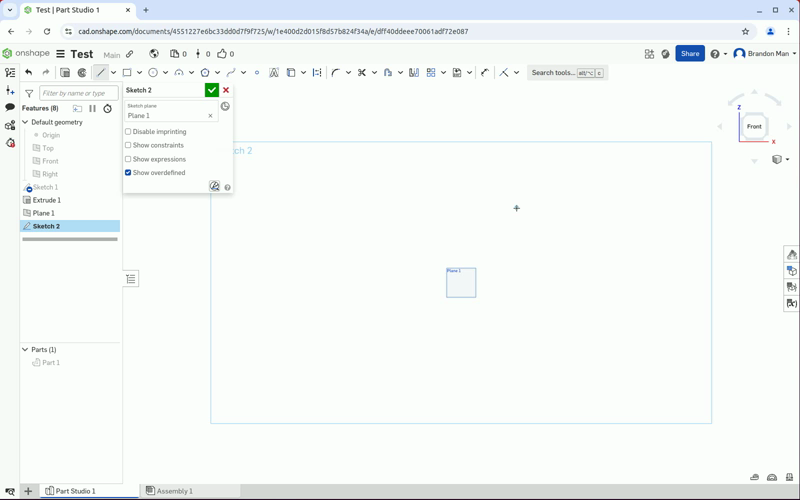
key_down(shift)
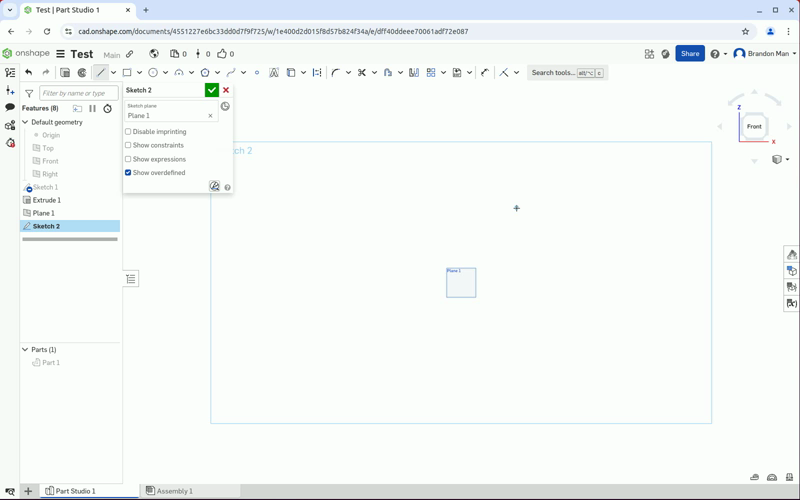
mouse_move(573, 264)
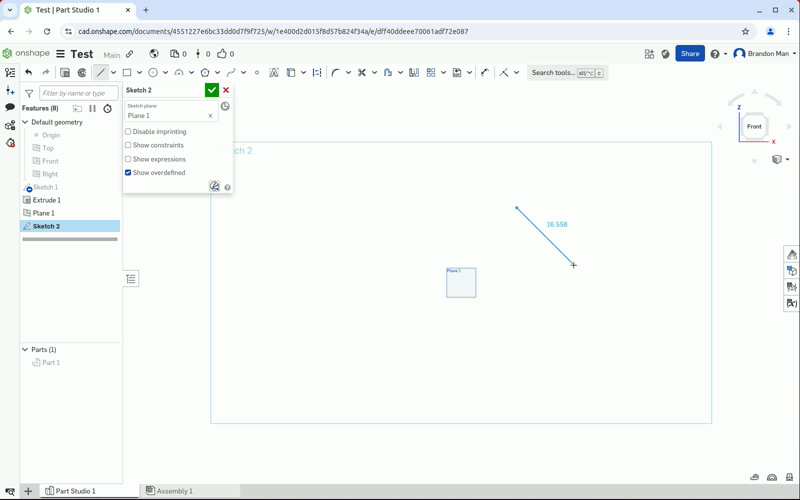
click(573, 264)
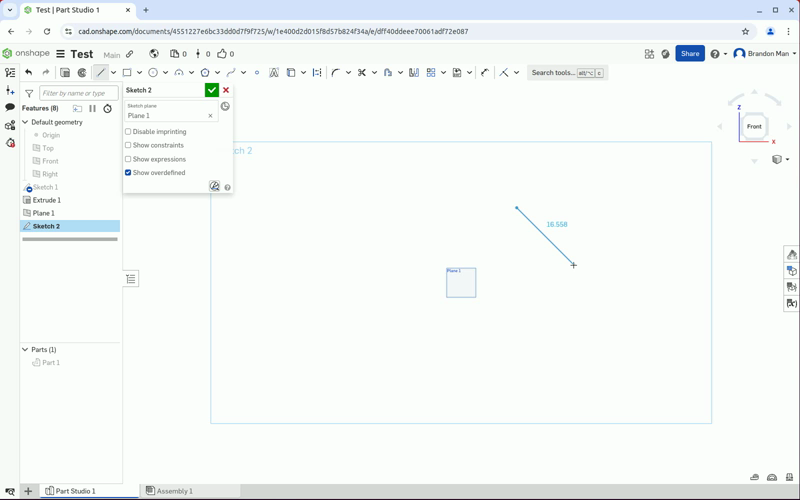
key_up(shift)
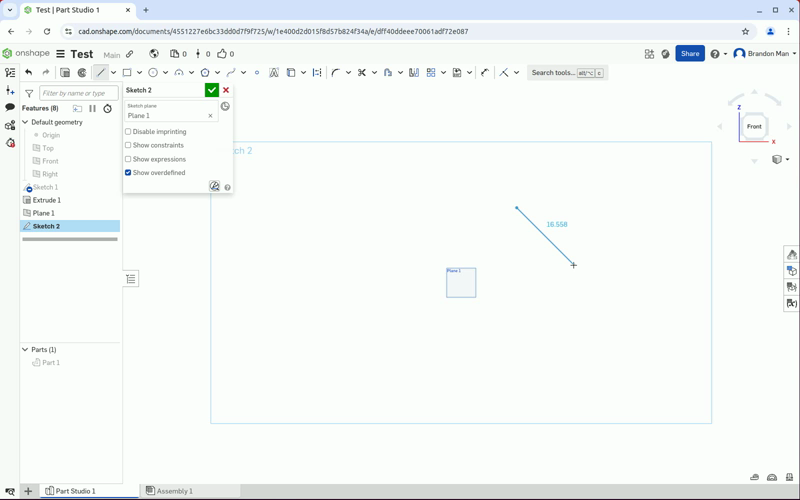
key_down(shift)
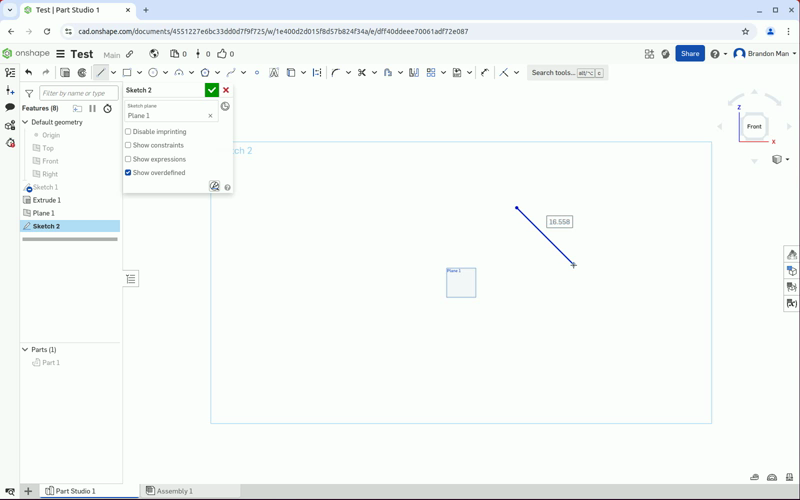
mouse_move(589, 264)
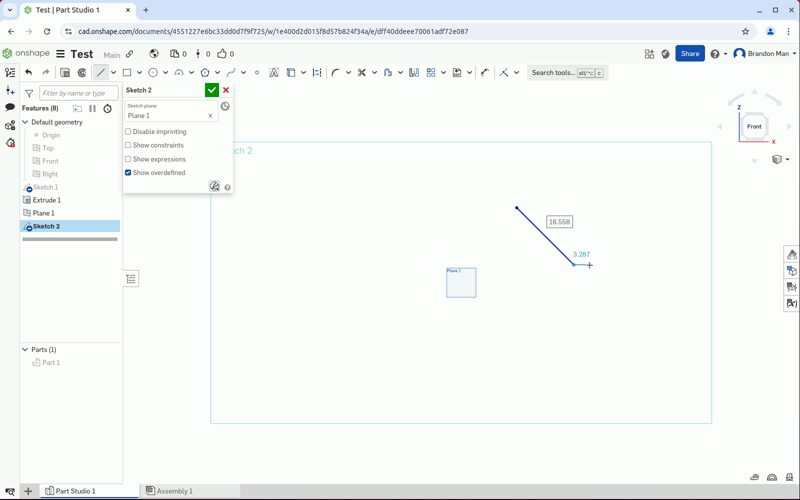
mouse_move(573, 207)
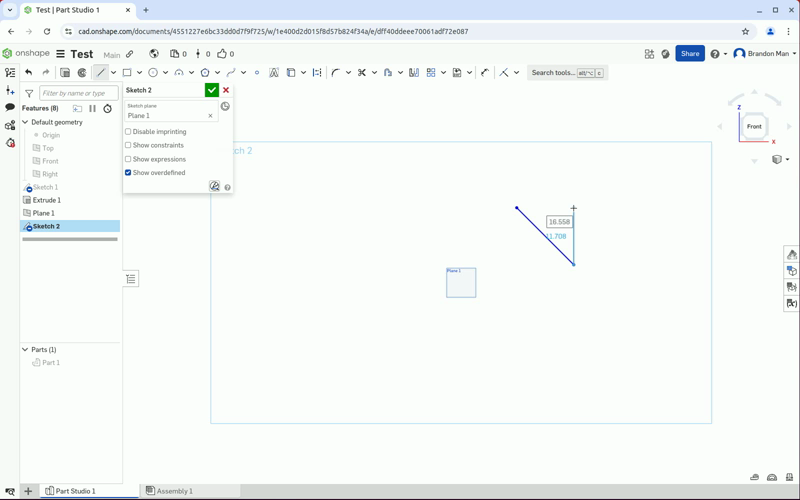
click(573, 207)
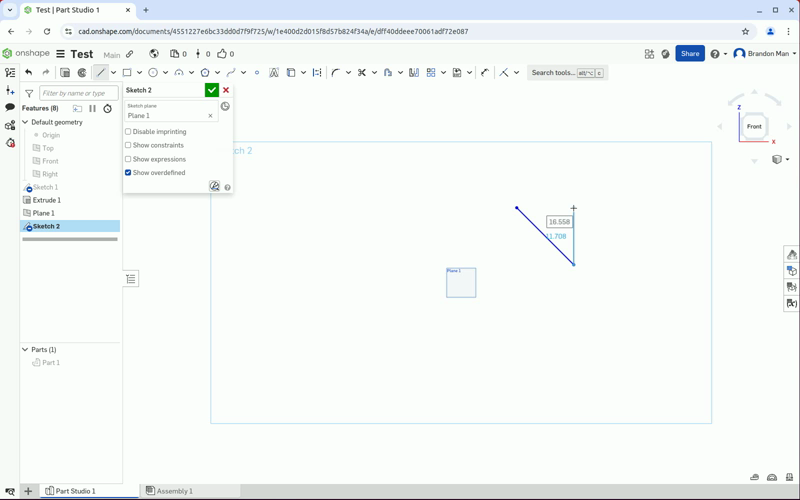
key_up(shift)
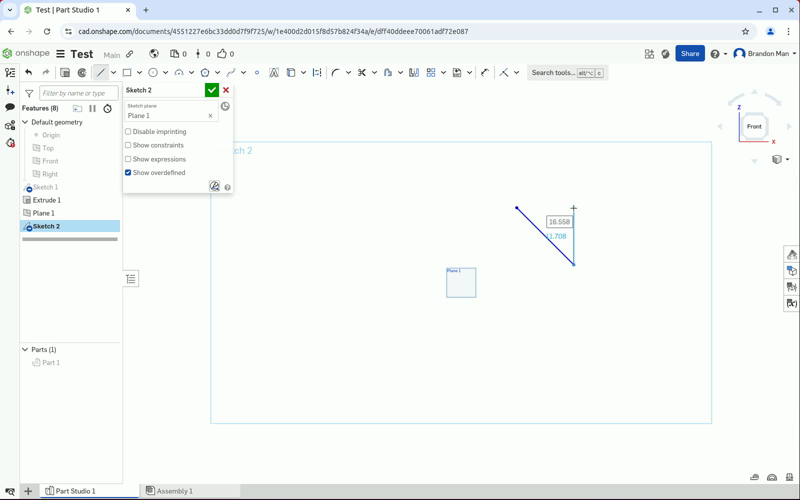
mouse_move(589, 207)
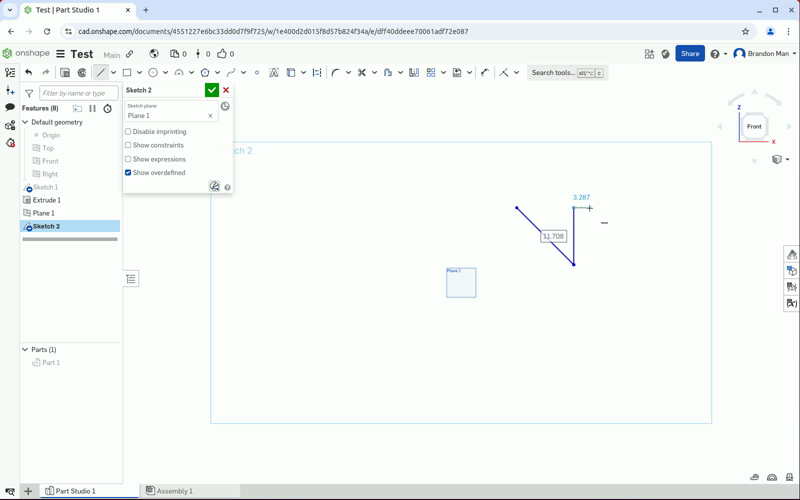
key_down(shift)
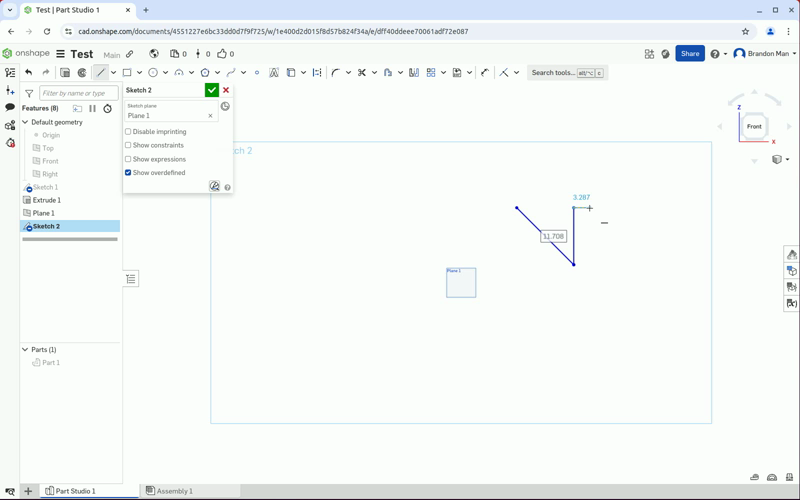
mouse_move(516, 207)
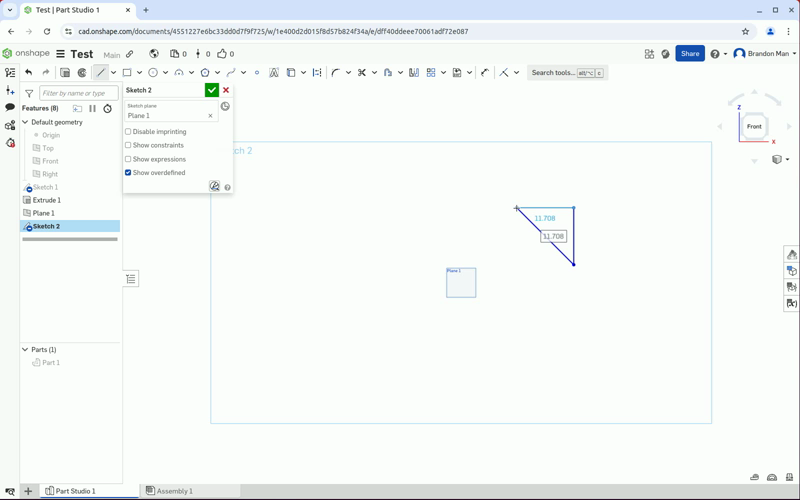
key_up(shift)
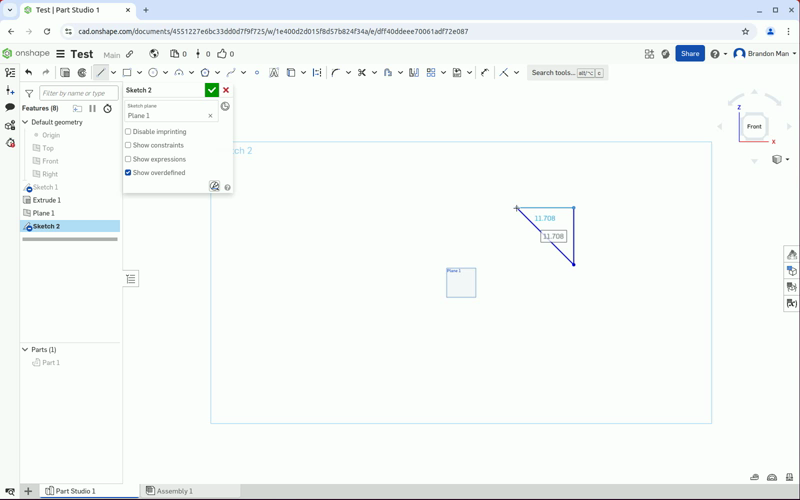
click(516, 207)
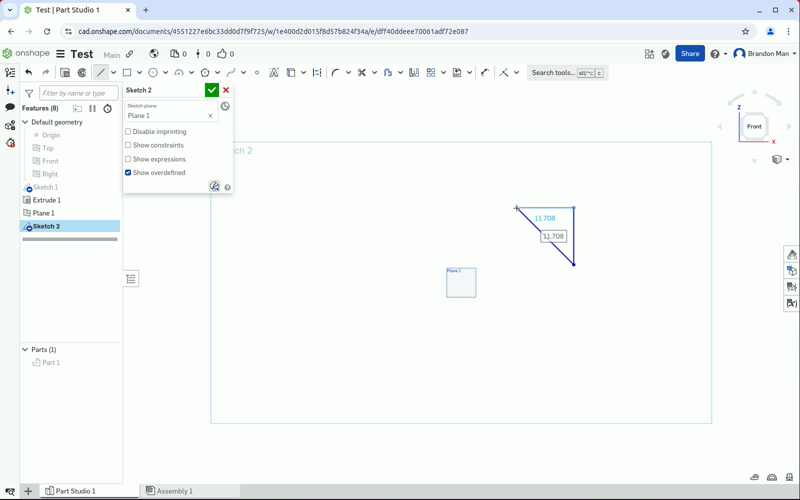
key(esc)
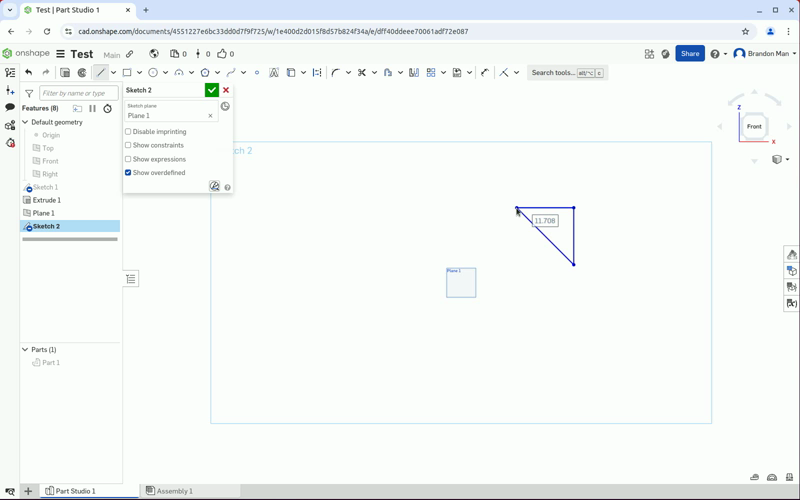
mouse_move(569, 227)
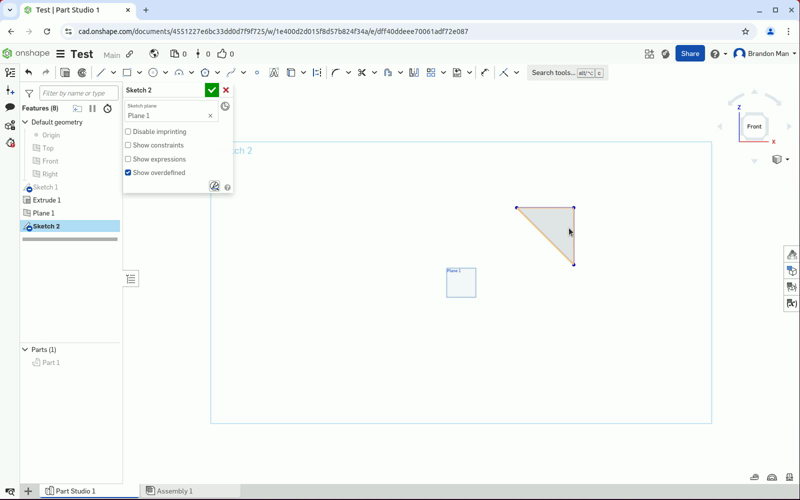
scroll(6)
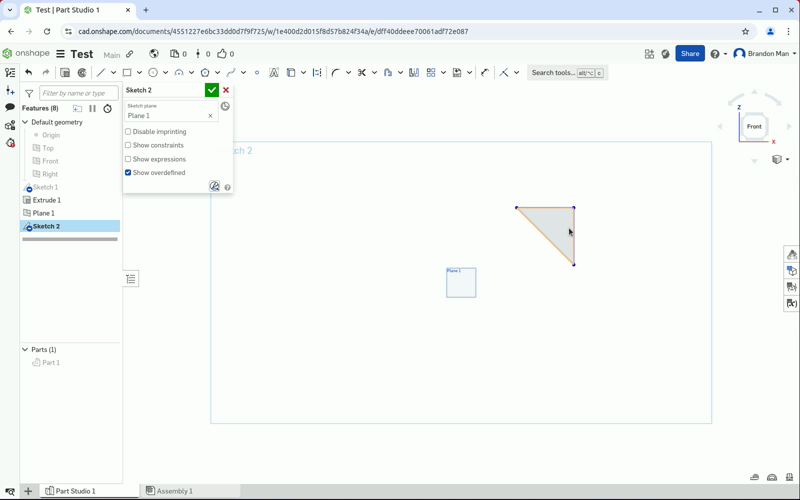
scroll(6)
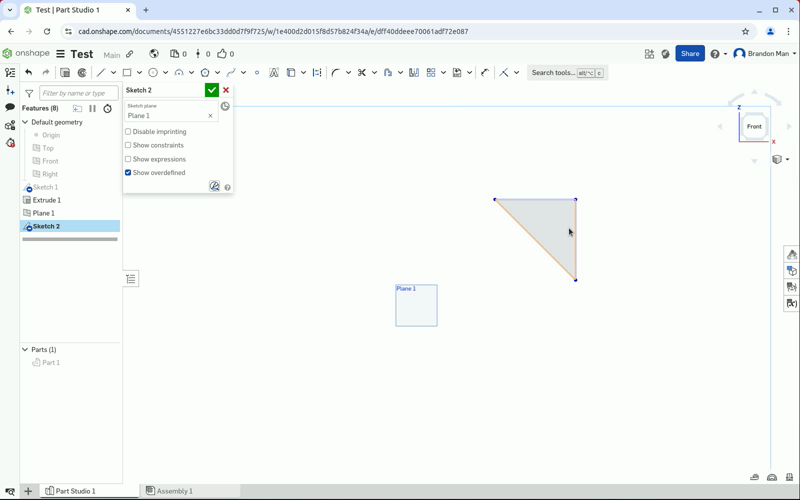
scroll(6)
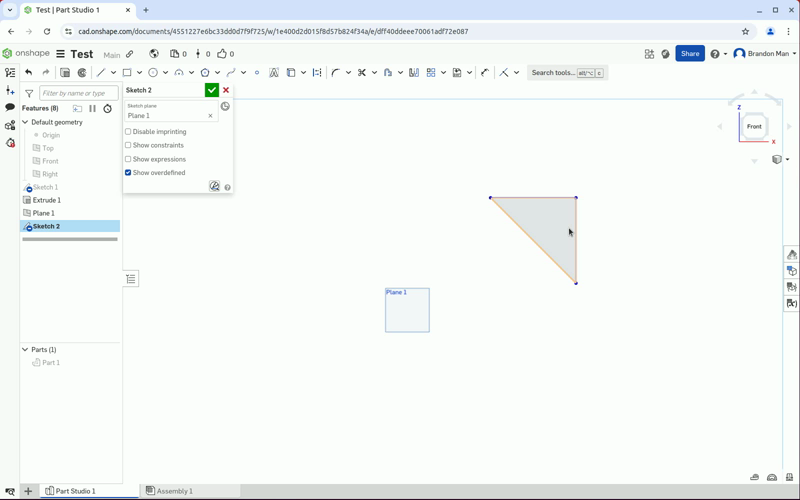
scroll(6)
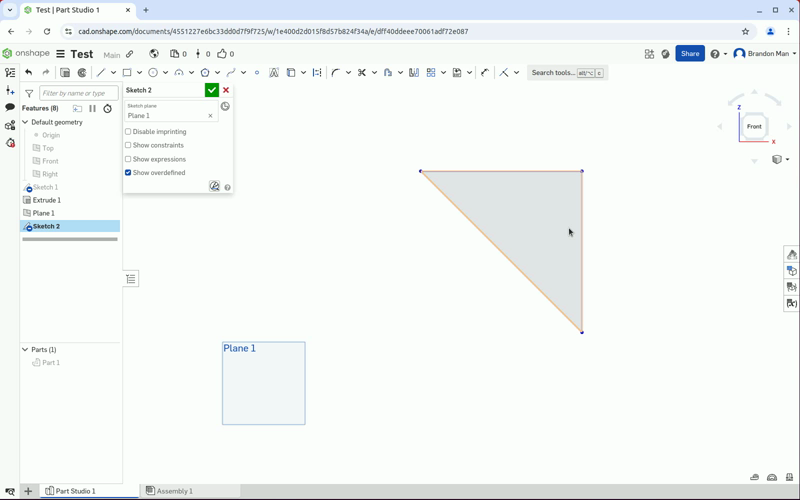
scroll(6)
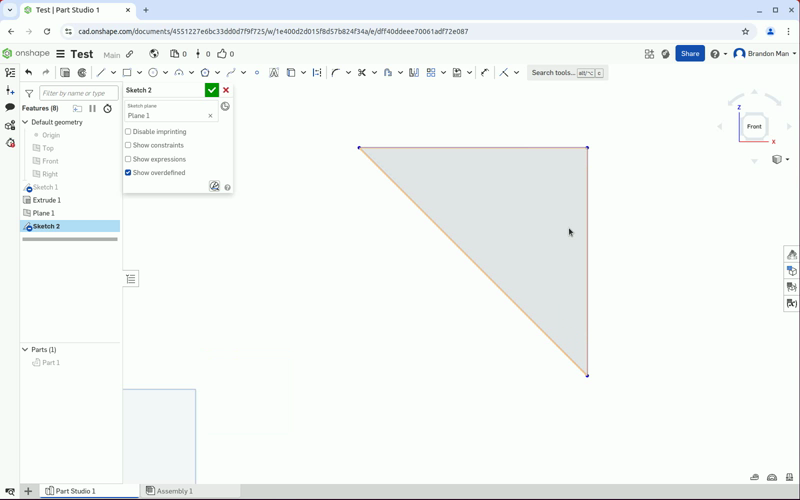
scroll(6)
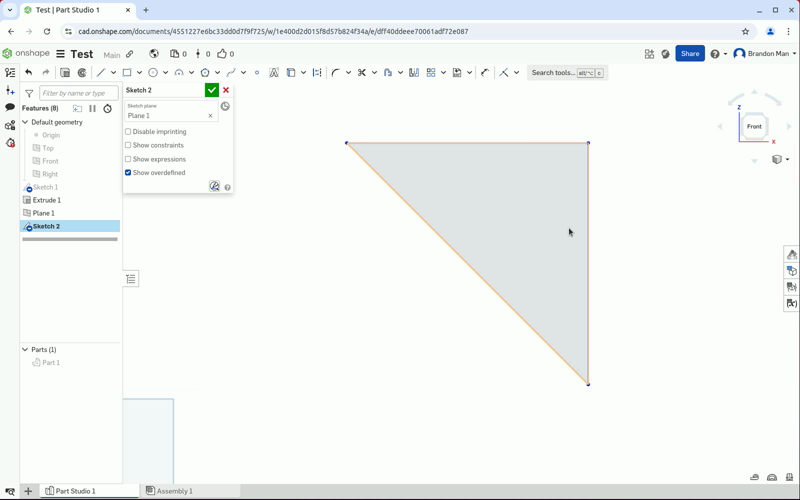
scroll(6)
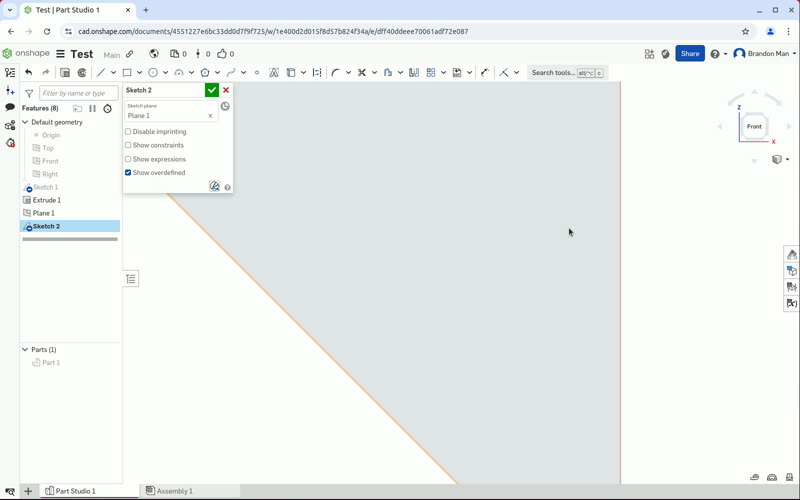
click(569, 227)
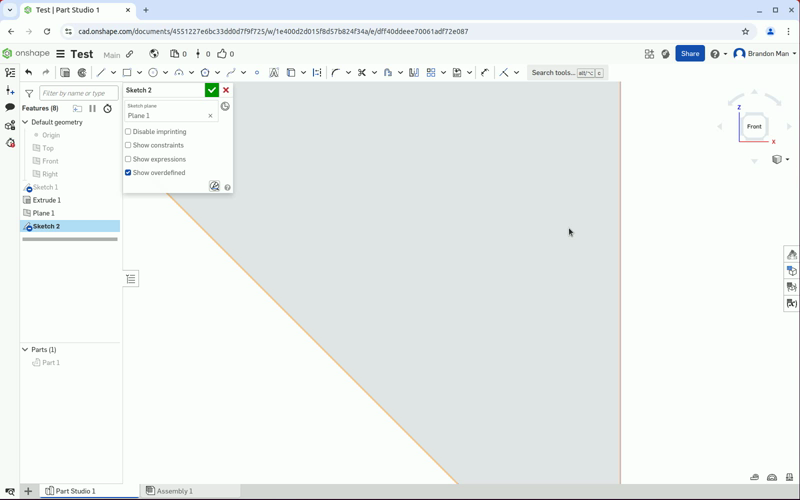
scroll(-6)
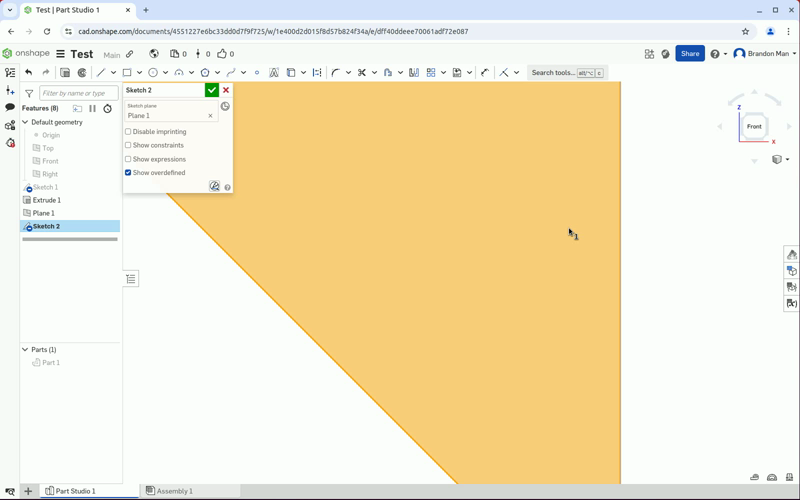
scroll(-6)
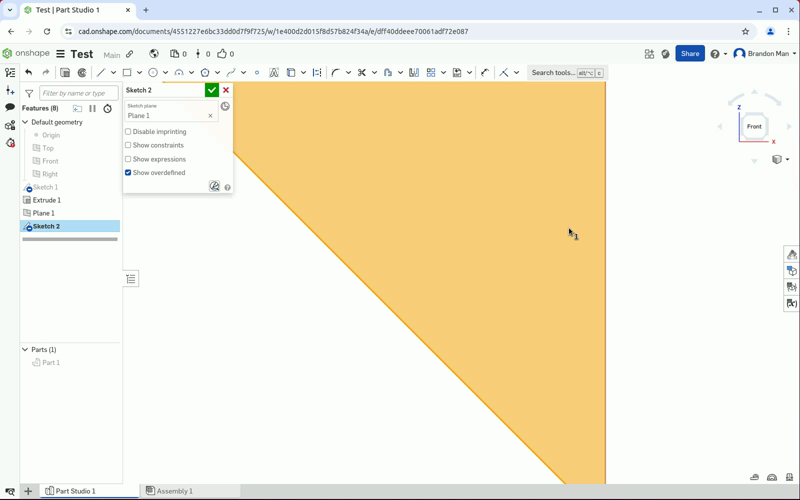
scroll(-6)
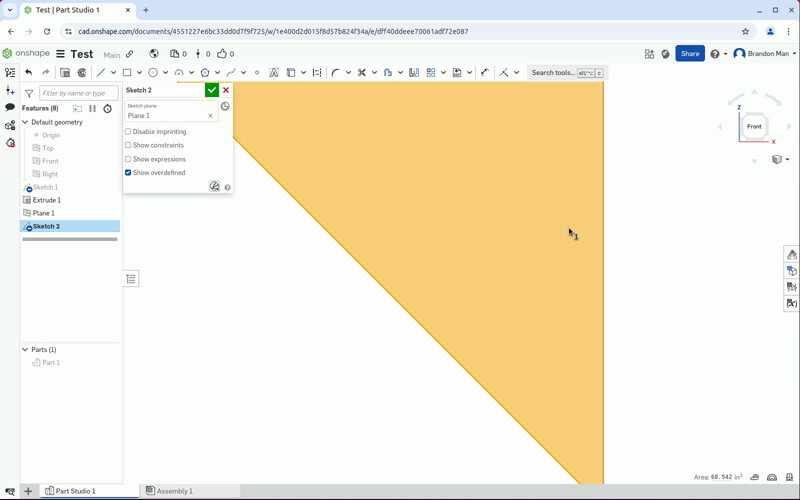
scroll(-6)
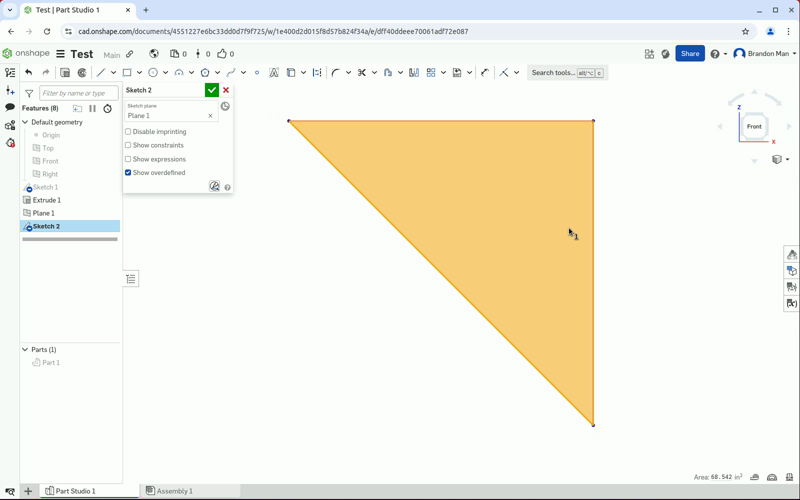
scroll(-6)
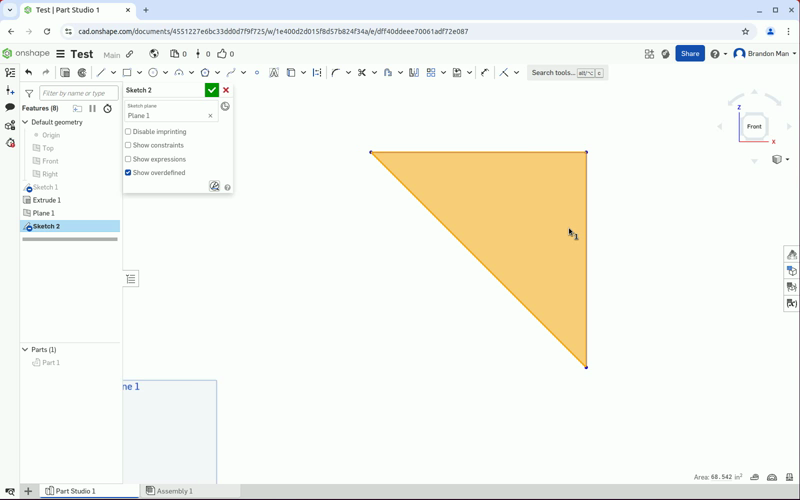
scroll(-6)
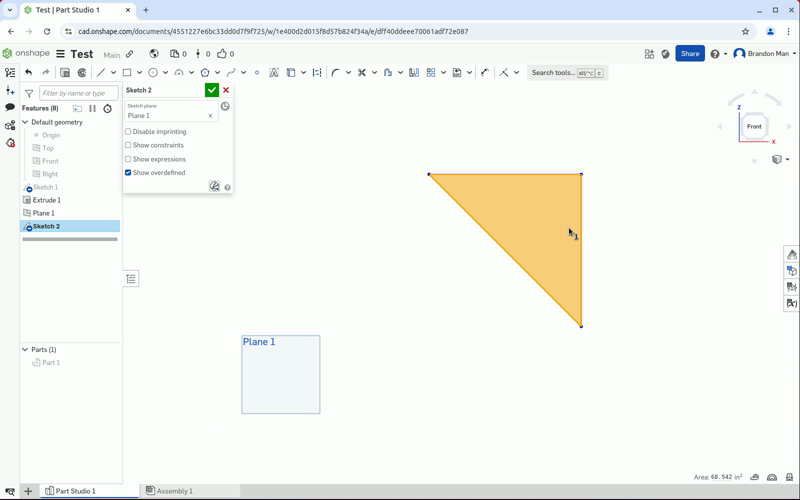
scroll(-6)
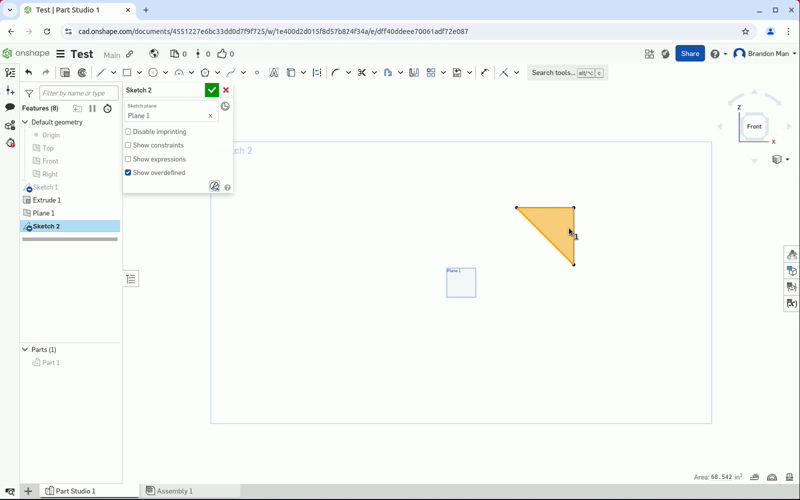
mouse_move(73, 352)
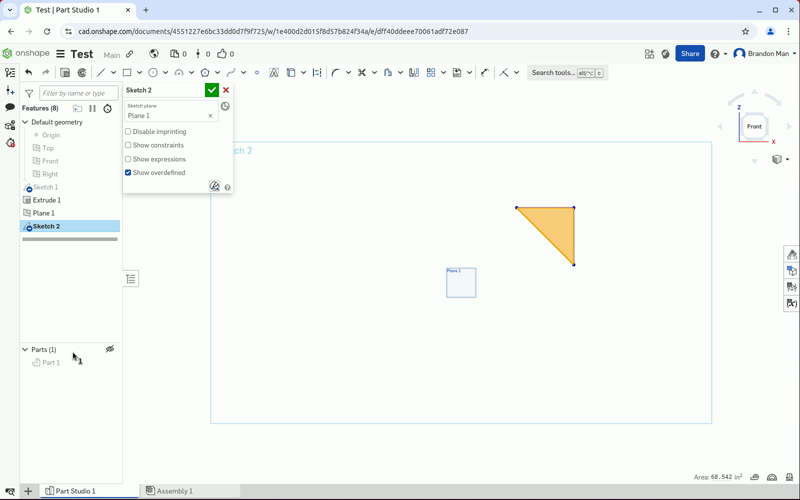
key(shift+y)
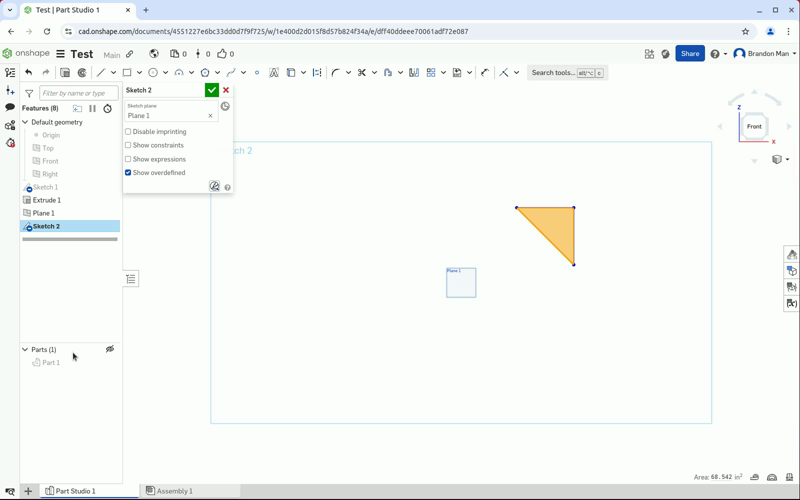
key(shift+e)
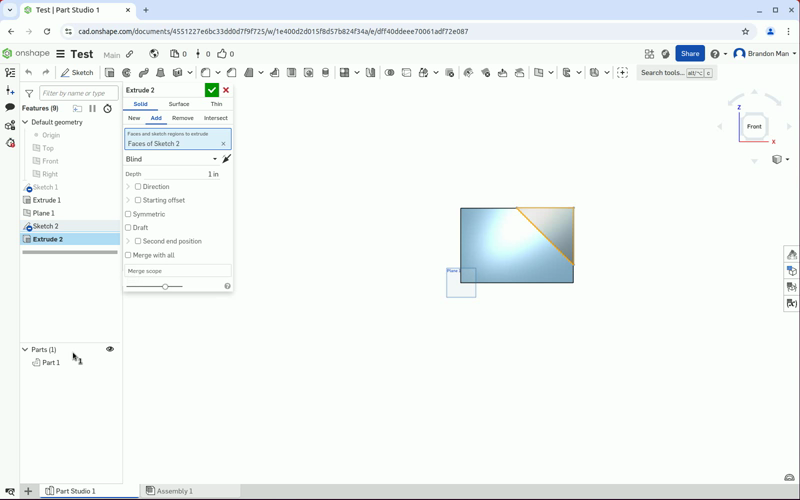
mouse_move(143, 106)
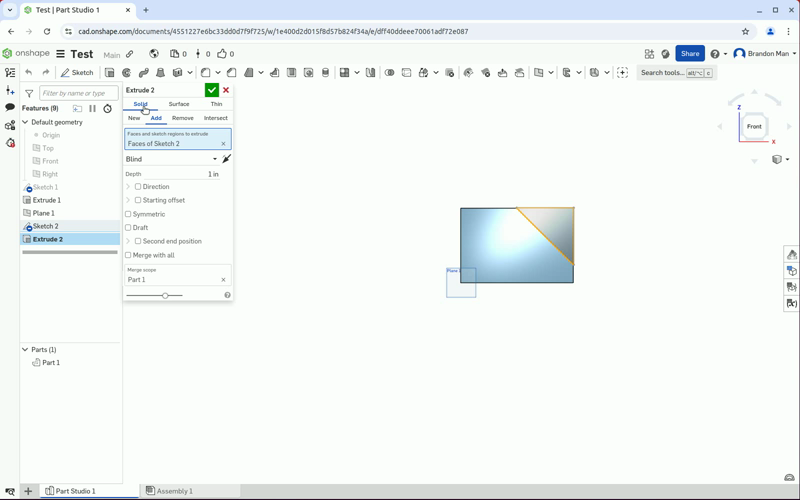
click(143, 106)
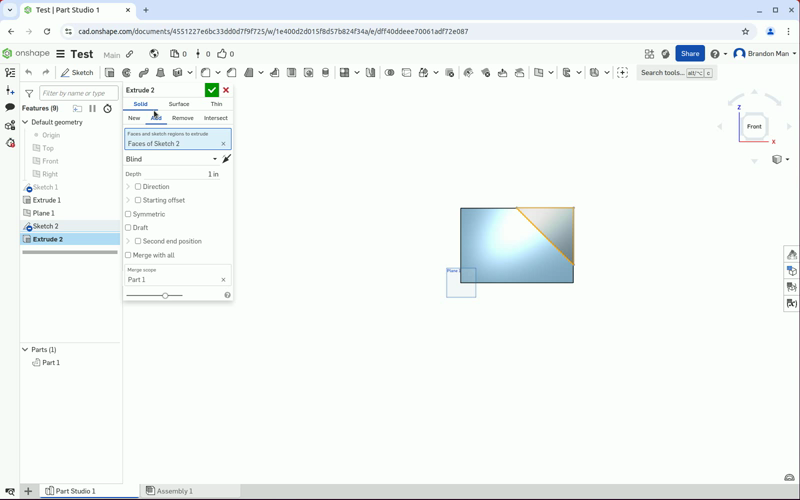
mouse_move(186, 120)
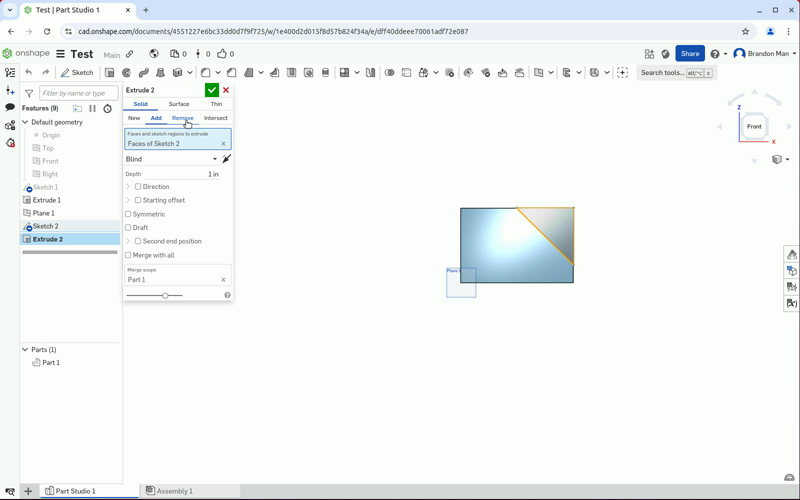
click(186, 120)
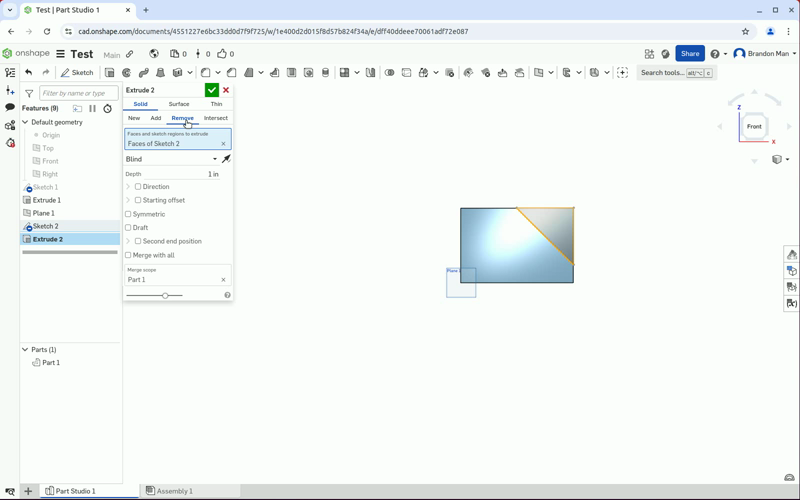
key(tab, 4)
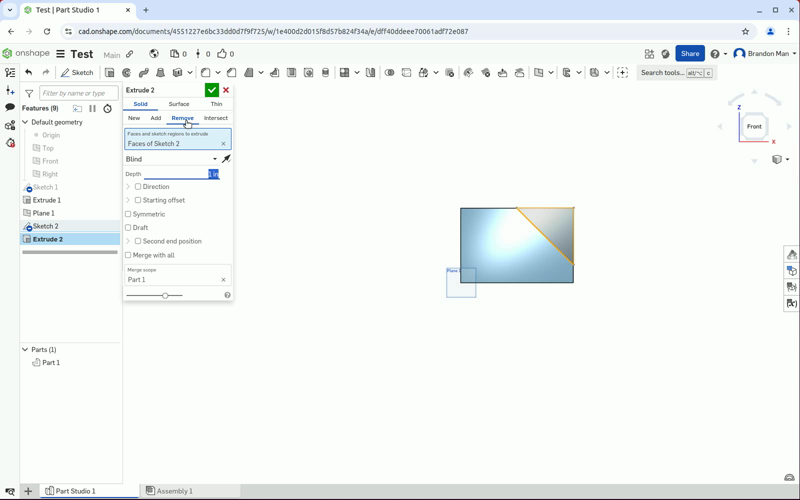
text(11.554)
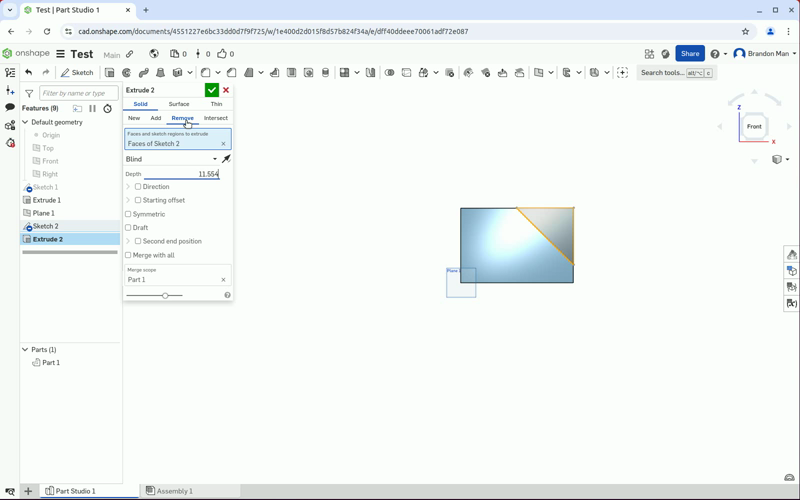
key(tab, 3)
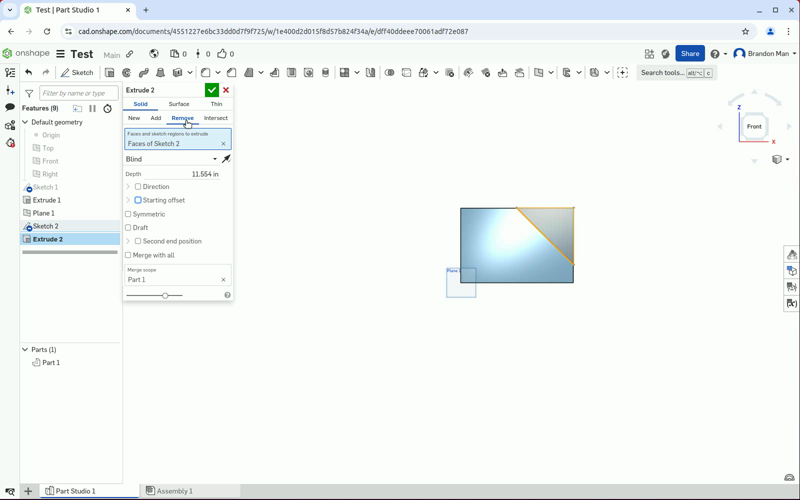
key(tab, 2)
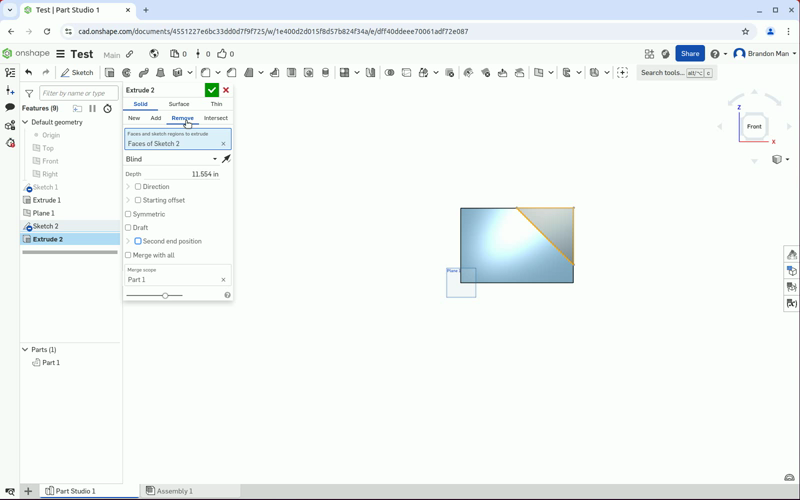
key(space)
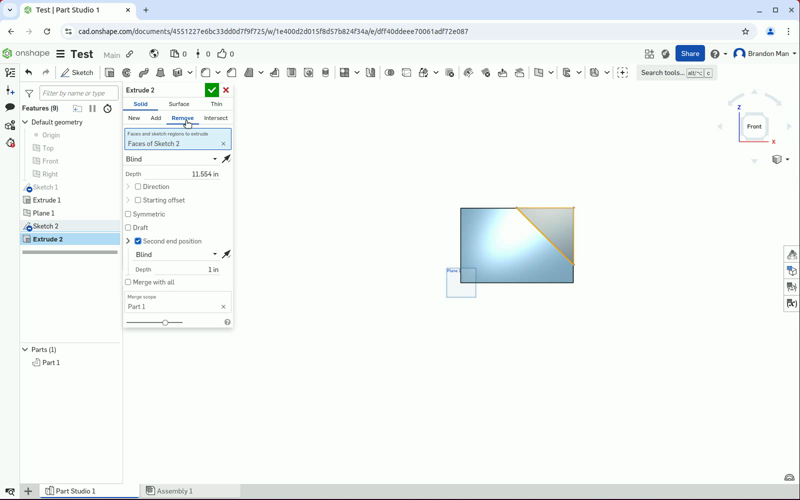
key(tab, 3)
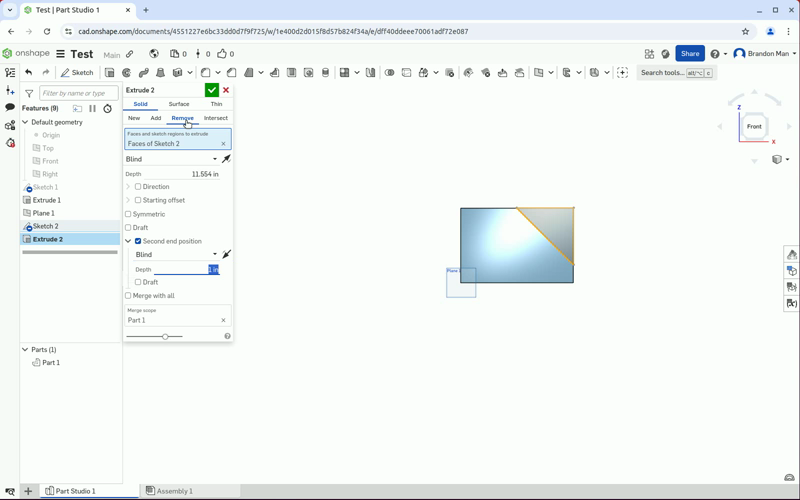
text(3.851)
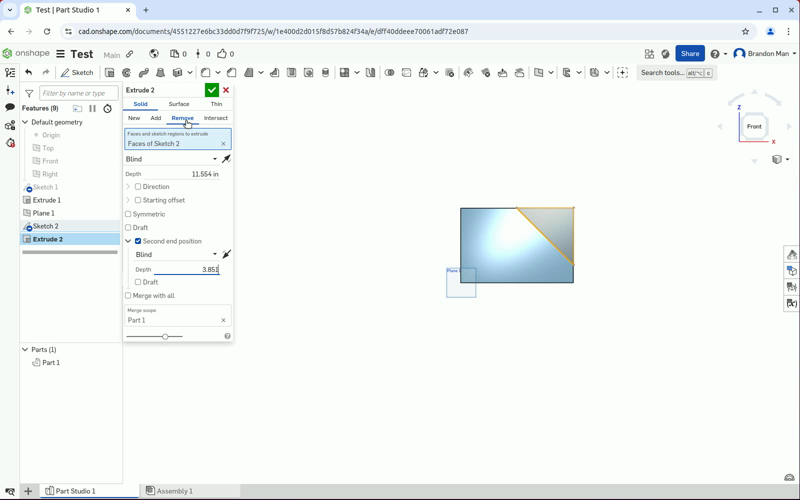
key(tab, 2)
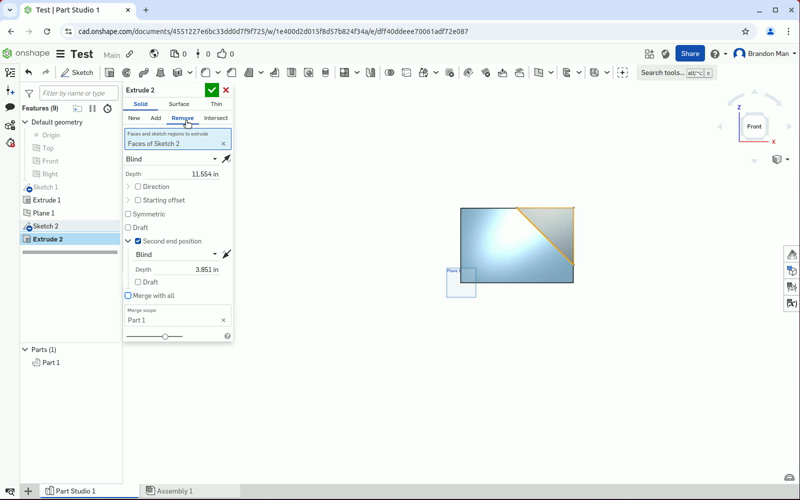
key(space)
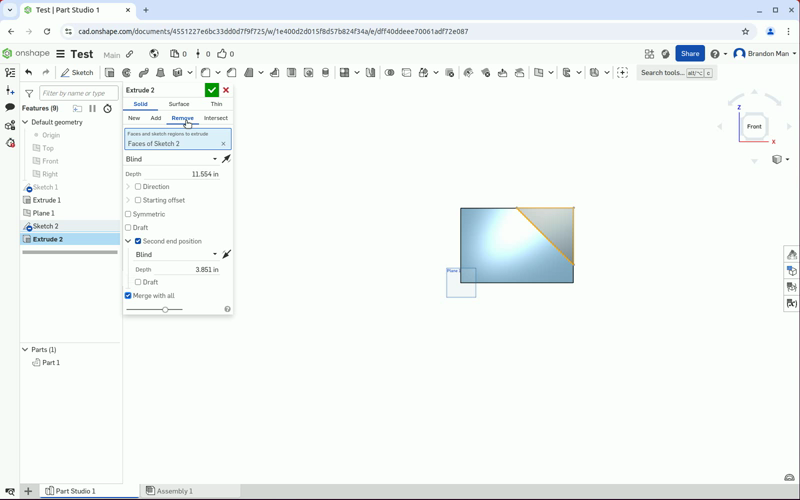
key(enter)
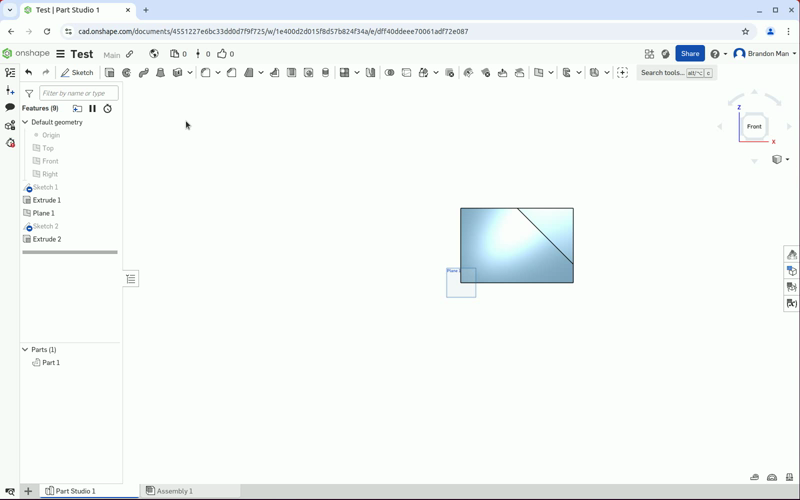
key(shift+h)
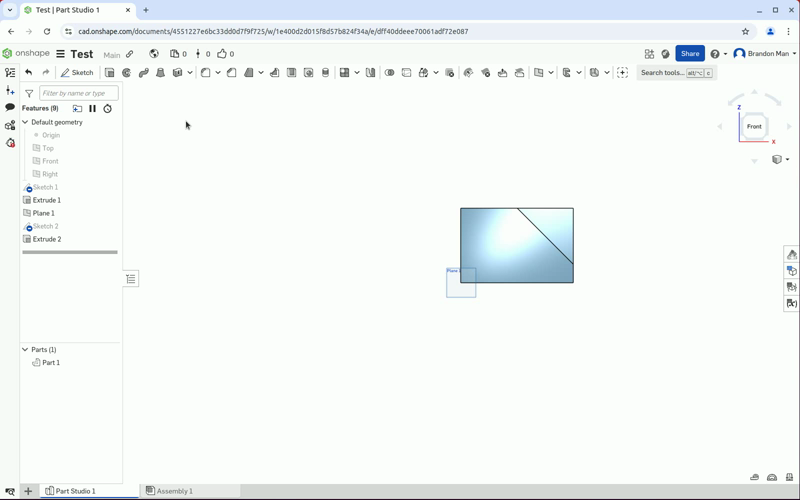
key(shift+h)
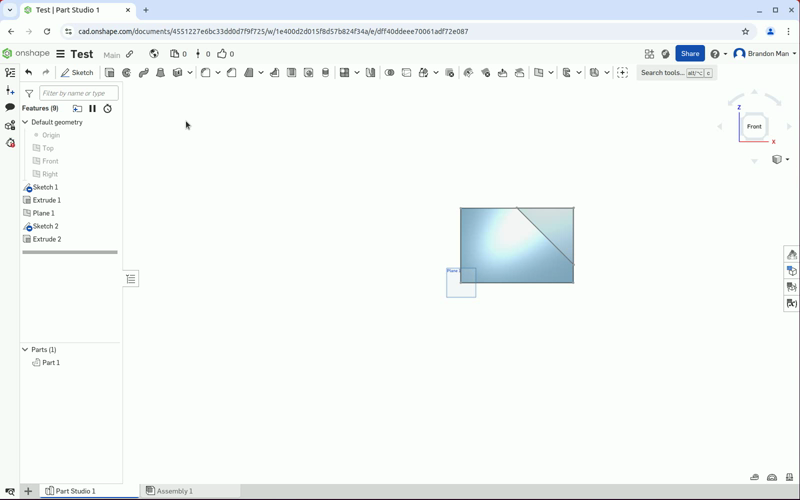
key(shift+7)
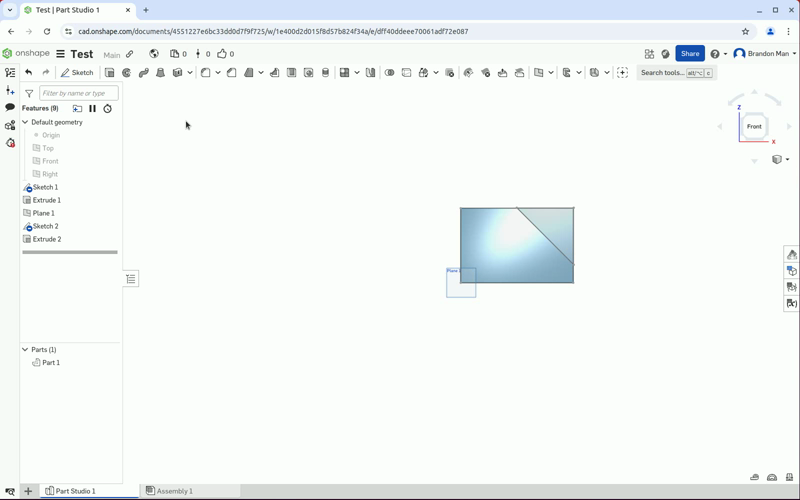
key(left, 2)
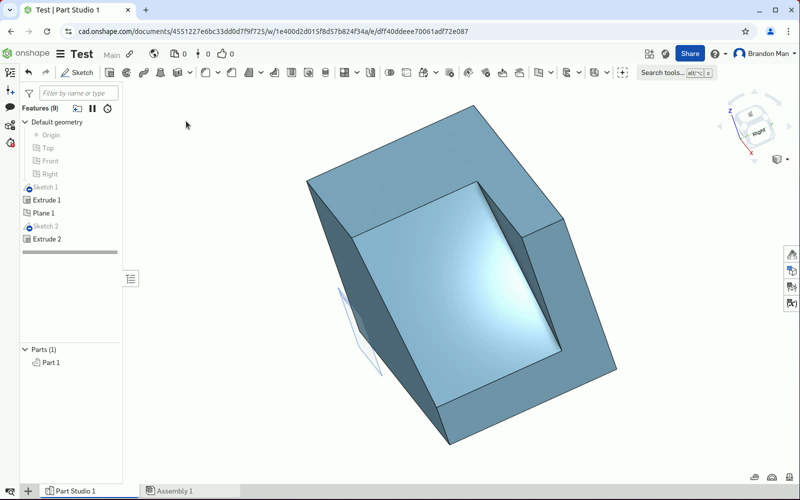
key(down, 2)
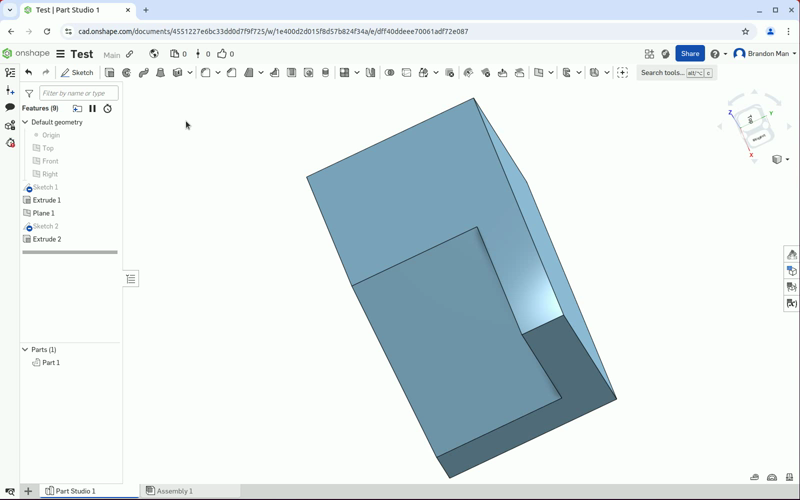
key(up, 2)
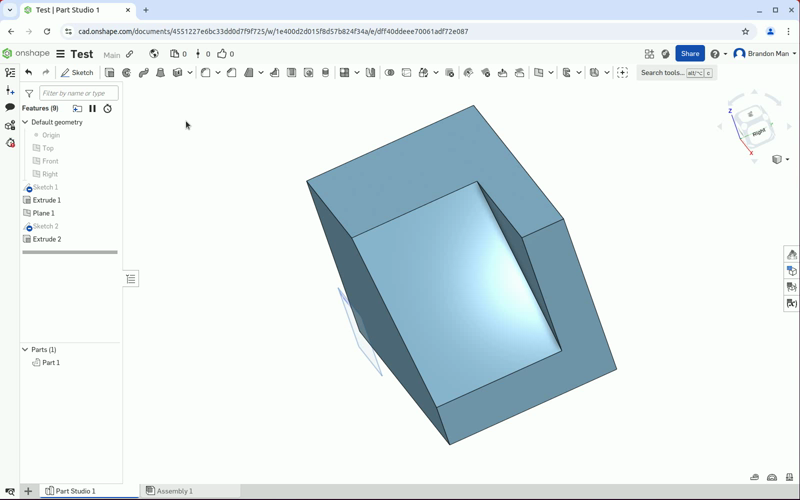
key(right, 2)
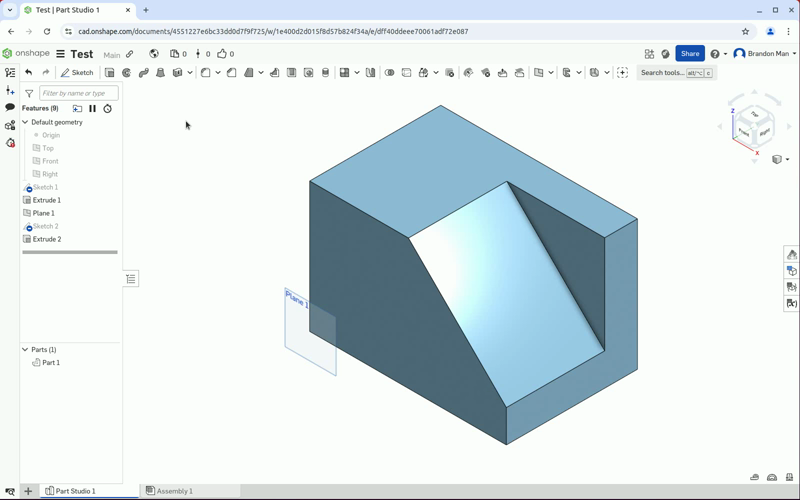
mouse_move(73, 189)
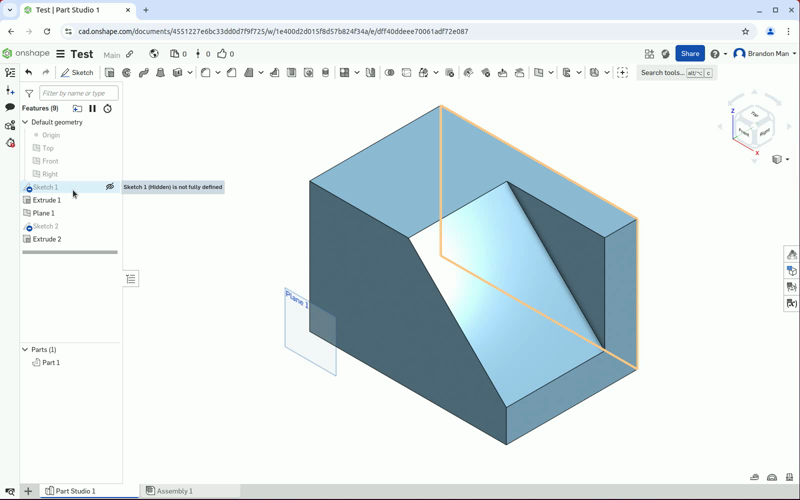
click(73, 189)